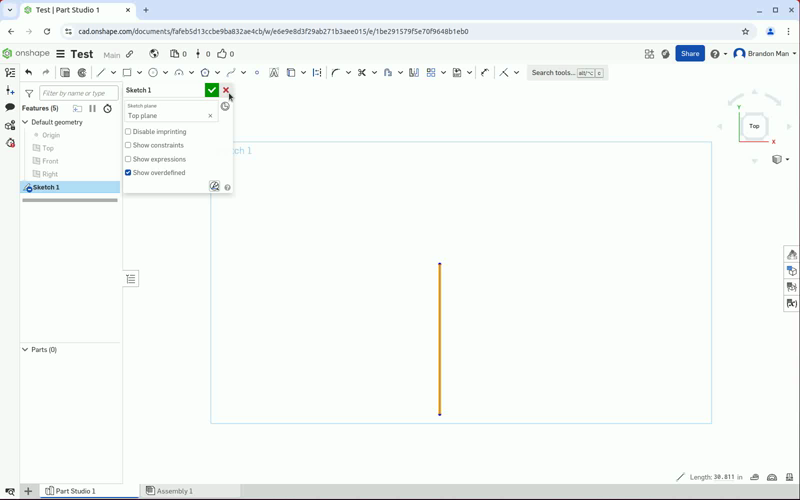
key(shift+h)
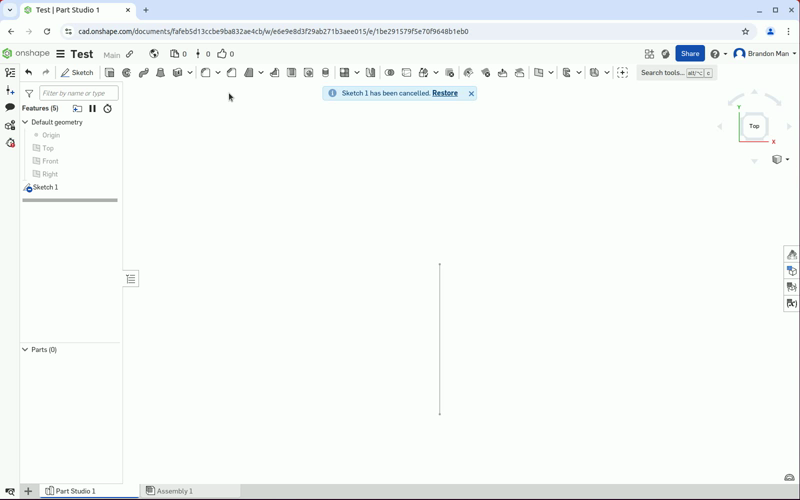
mouse_move(73, 352)
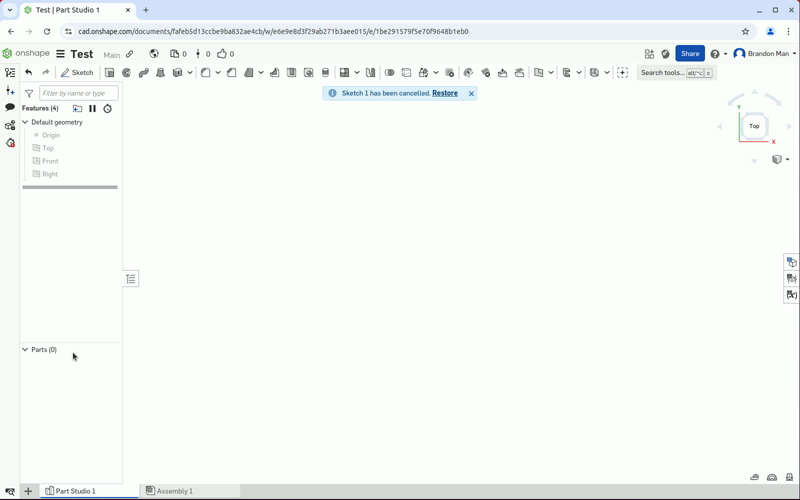
key(y)
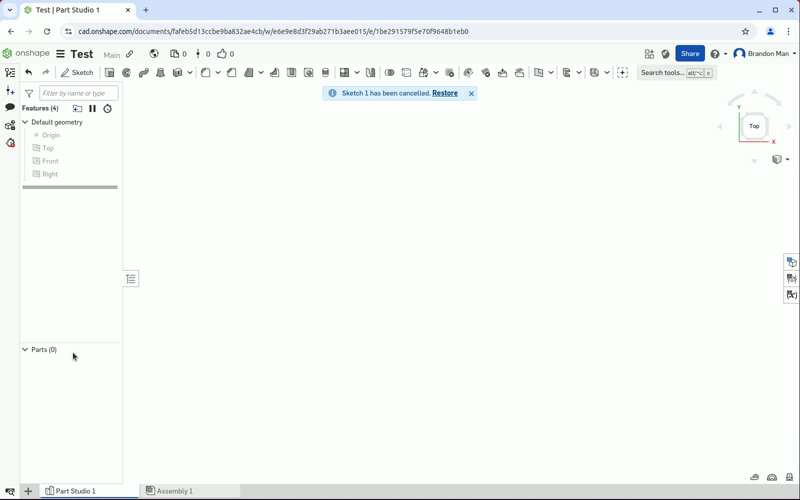
key(shift+p)
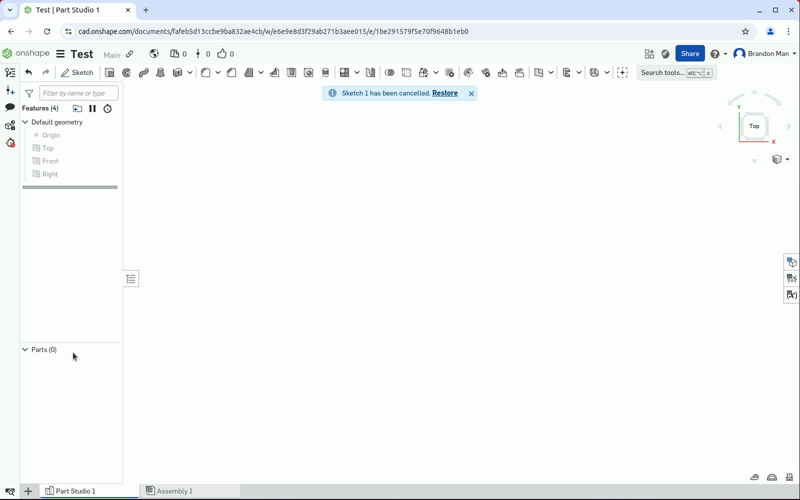
key(space)
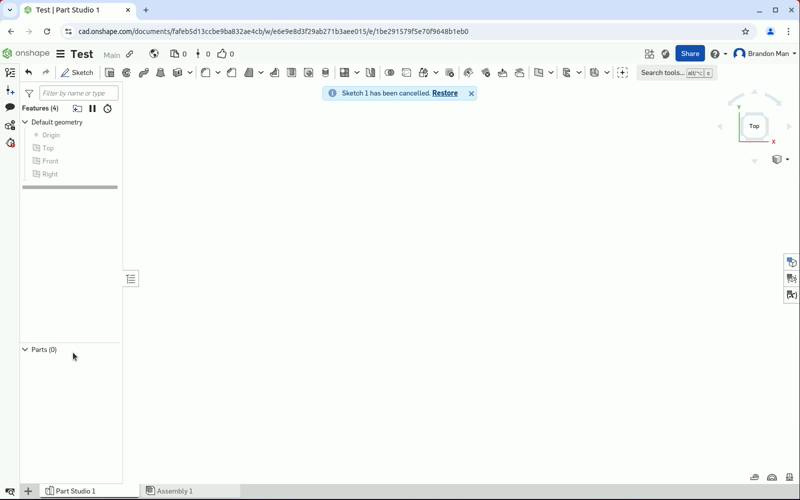
key_down(shift)
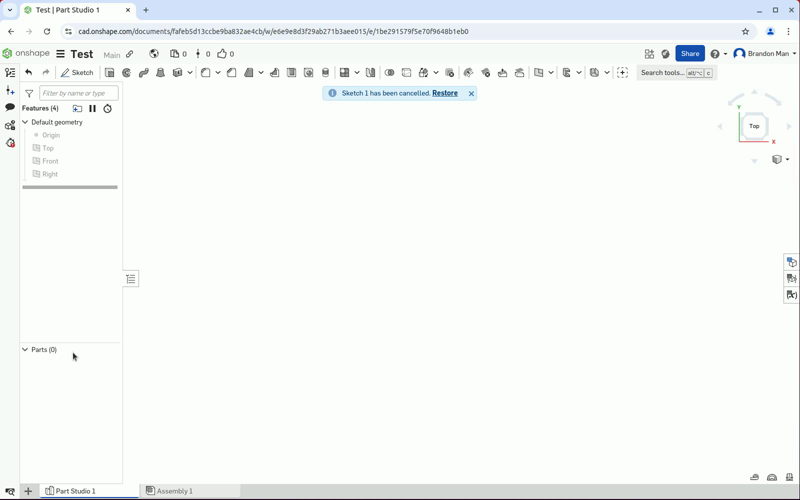
key(up)
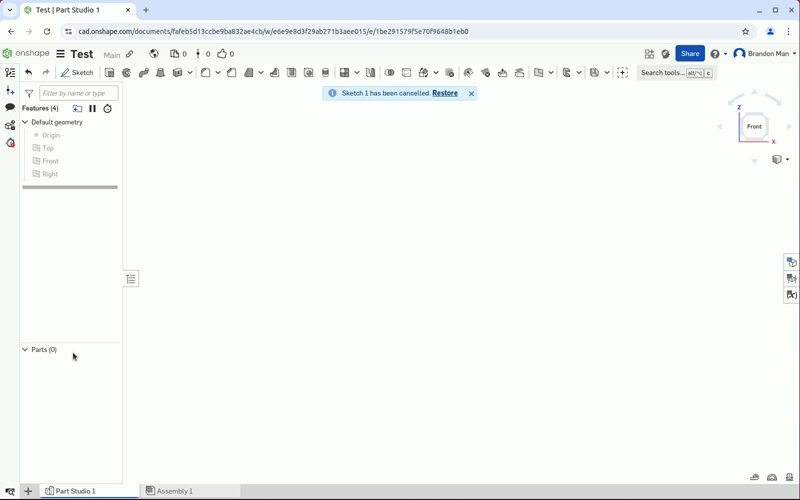
key_up(shift)
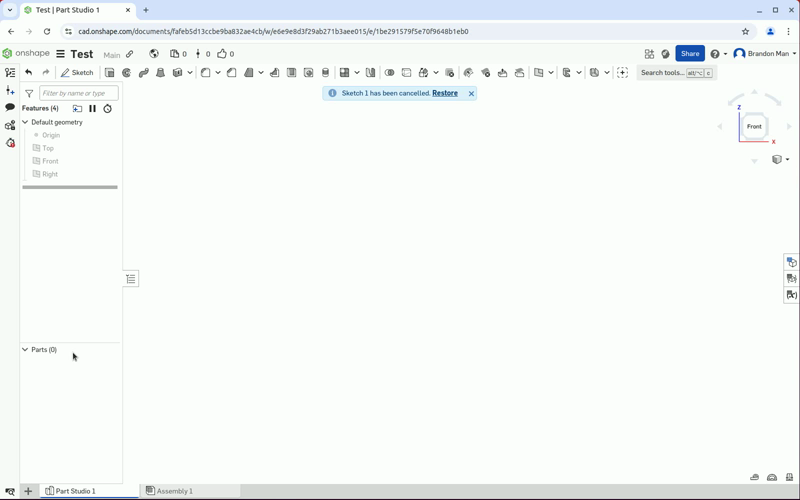
mouse_move(73, 352)
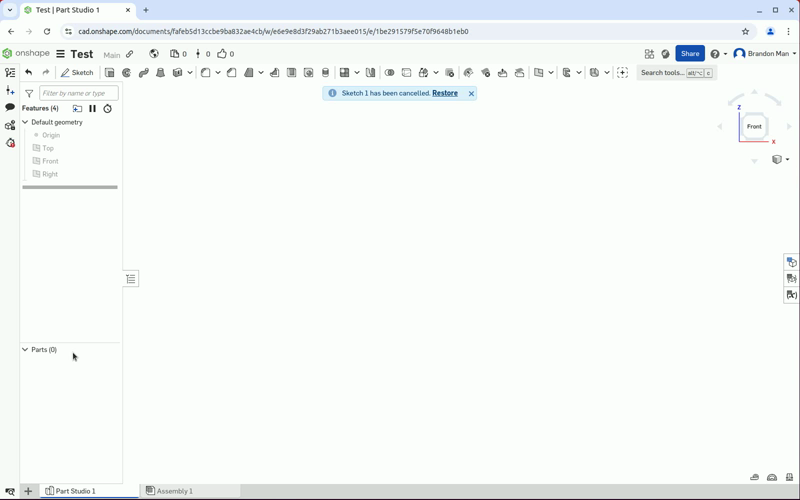
key(shift+y)
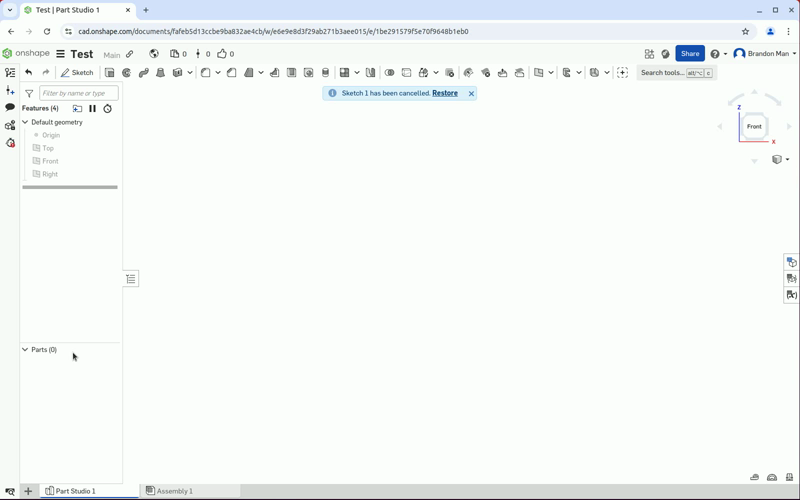
key(shift+s)
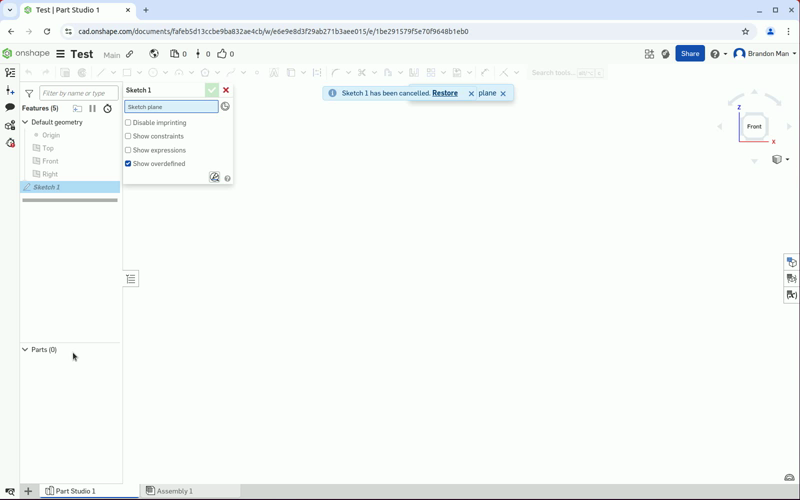
mouse_move(73, 163)
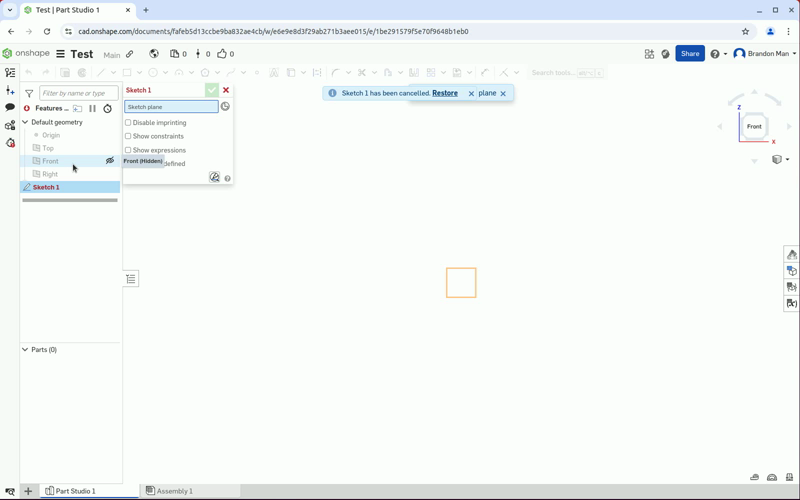
click(73, 163)
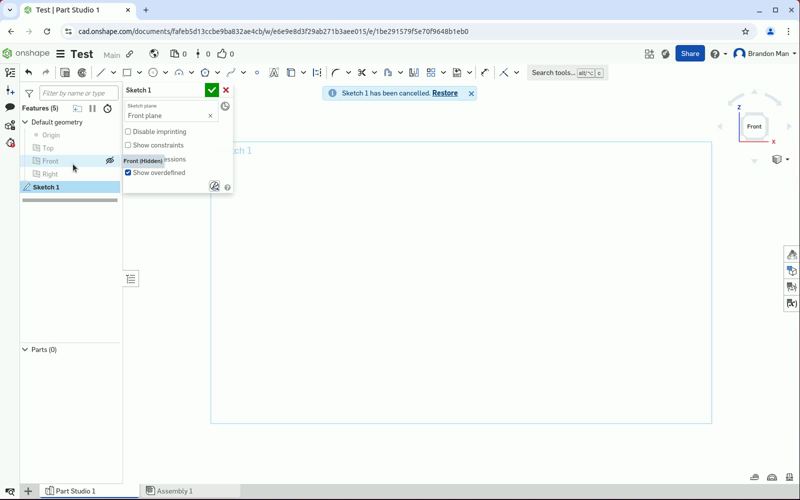
mouse_move(73, 352)
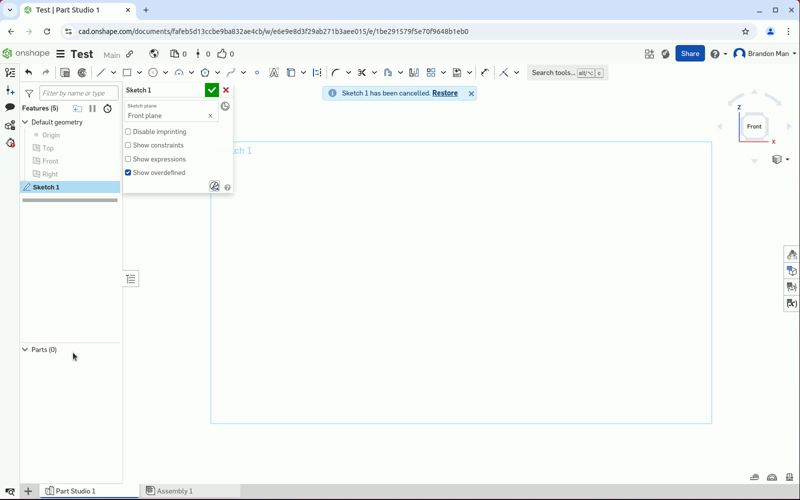
key(y)
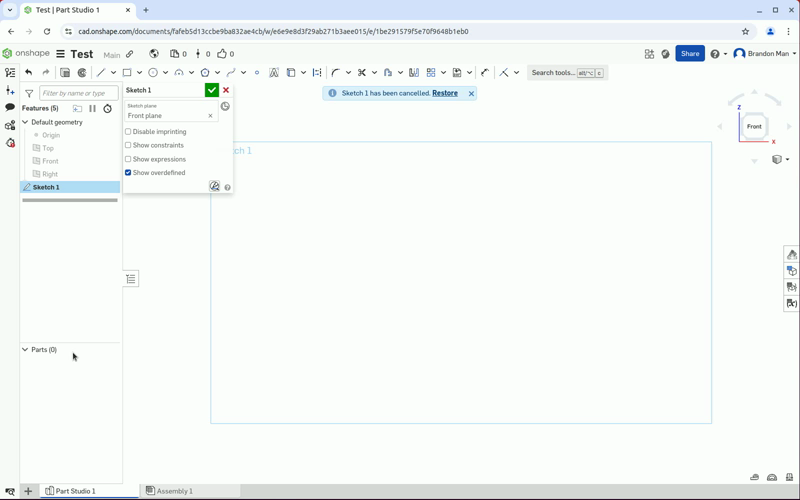
key(c)
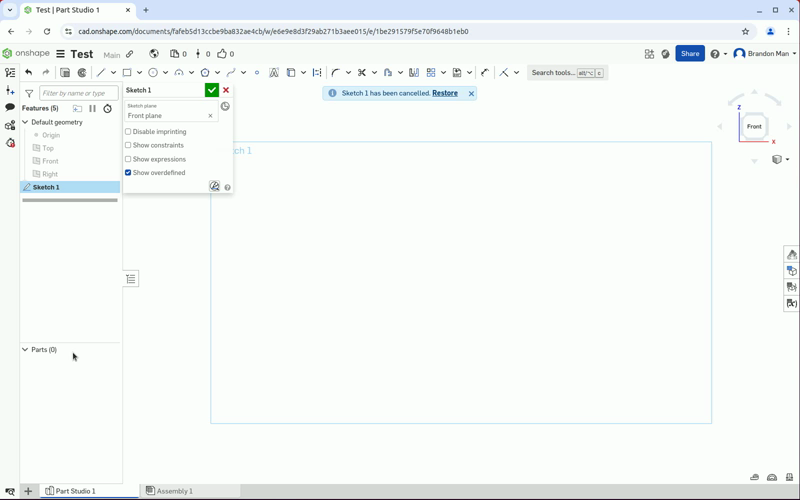
key_down(shift)
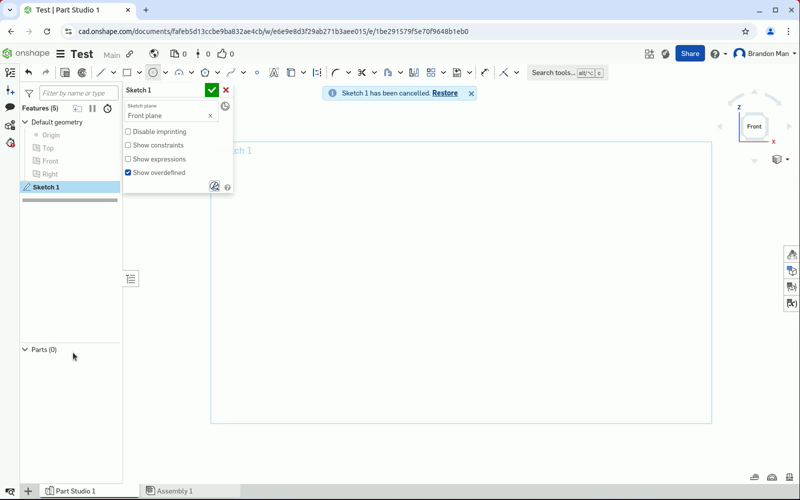
mouse_move(461, 282)
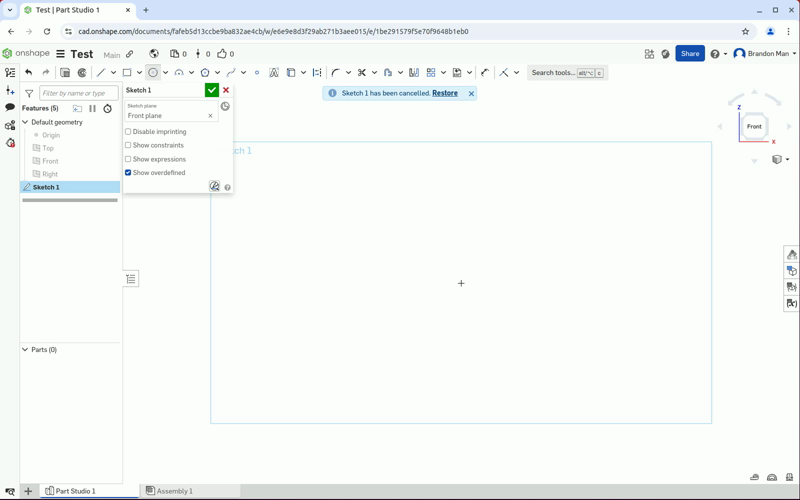
click(461, 282)
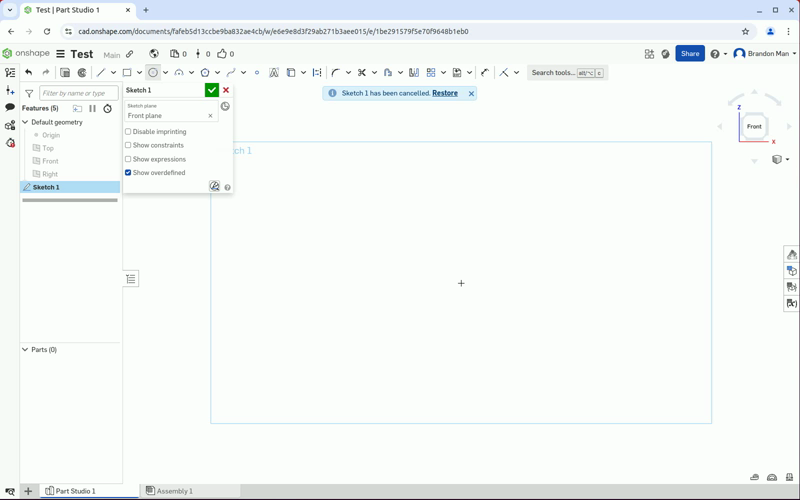
key_up(shift)
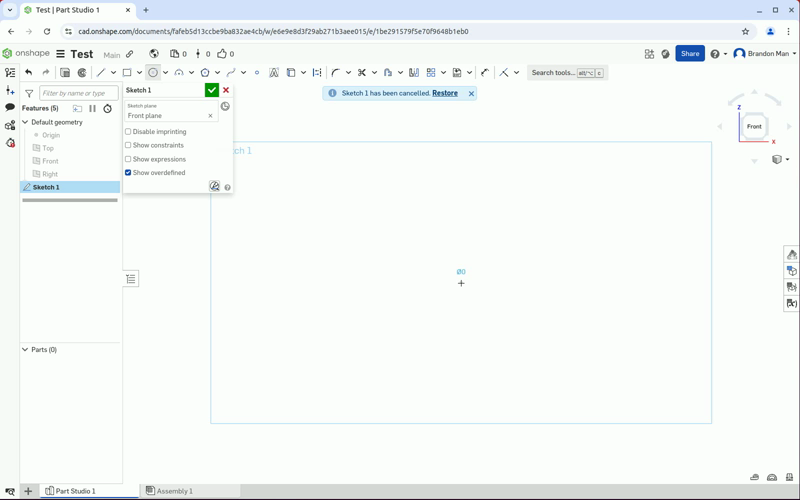
mouse_move(574, 282)
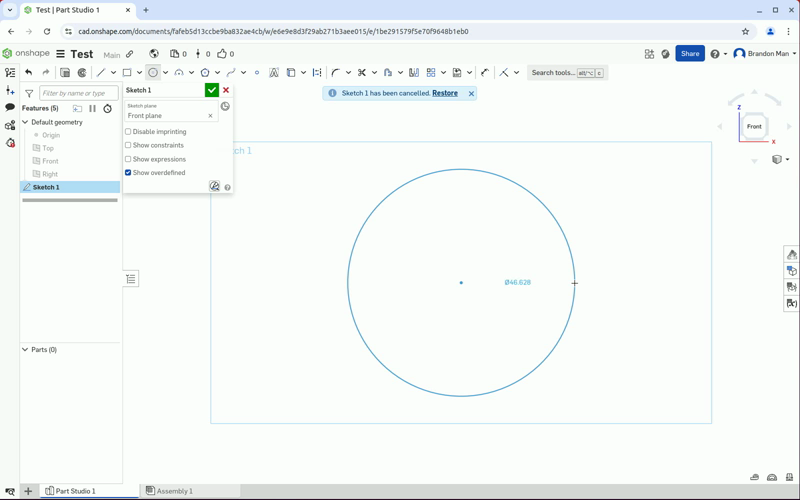
click(574, 282)
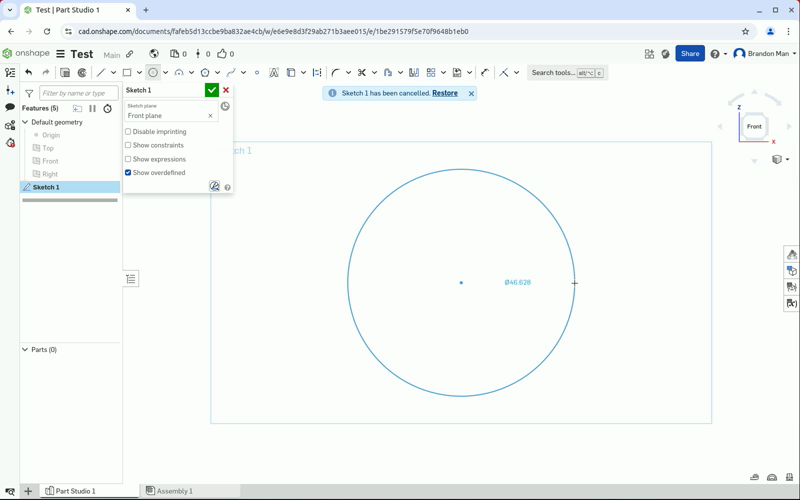
key(esc)
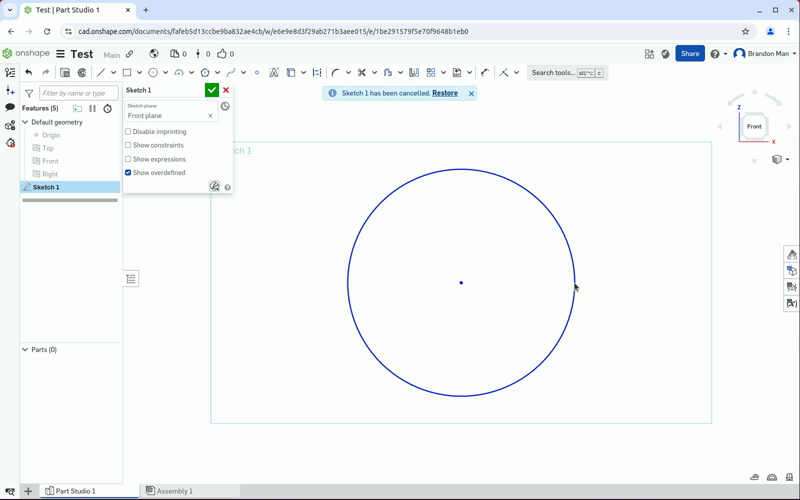
key(c)
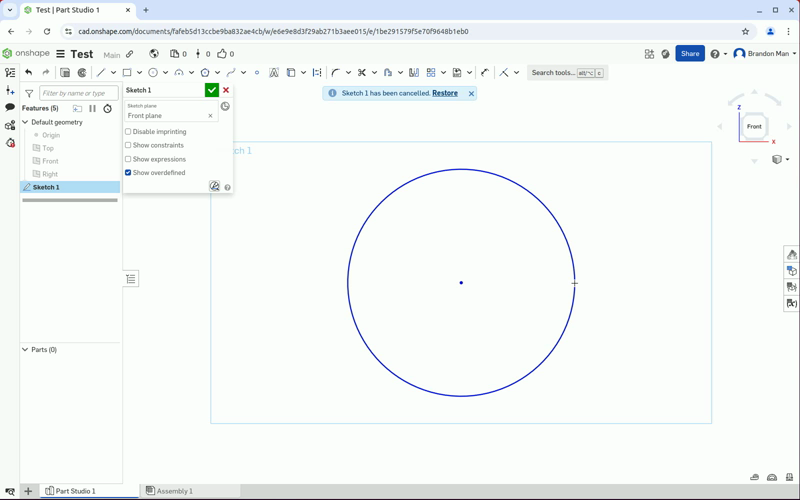
key_down(shift)
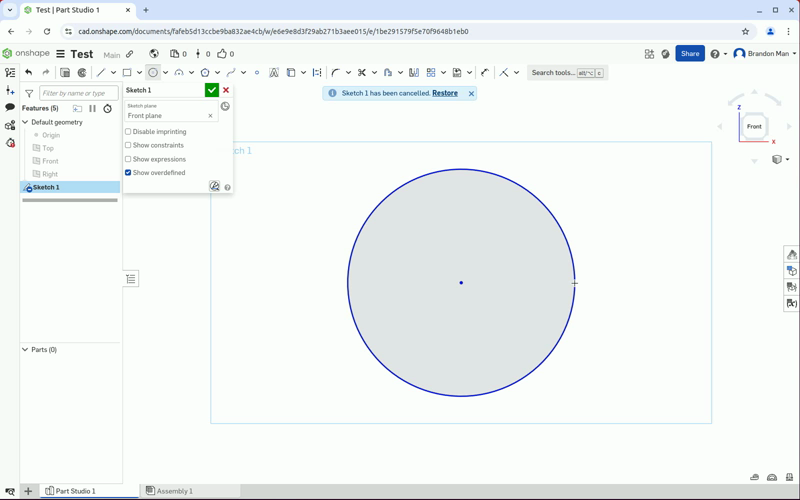
mouse_move(461, 282)
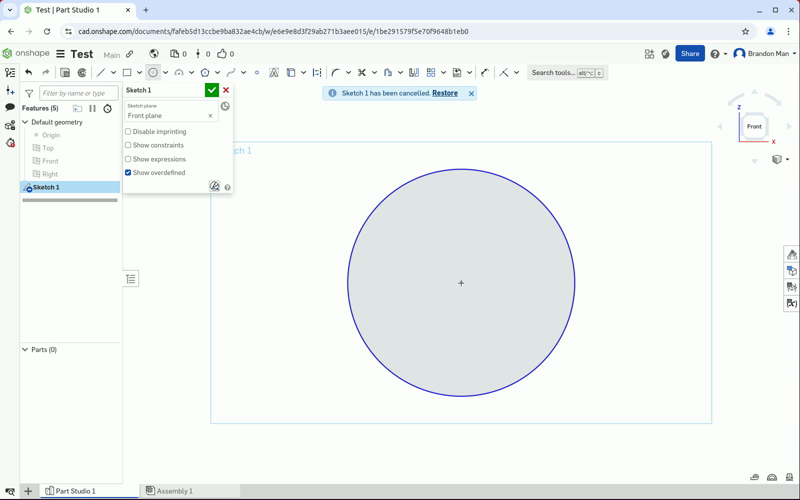
click(461, 282)
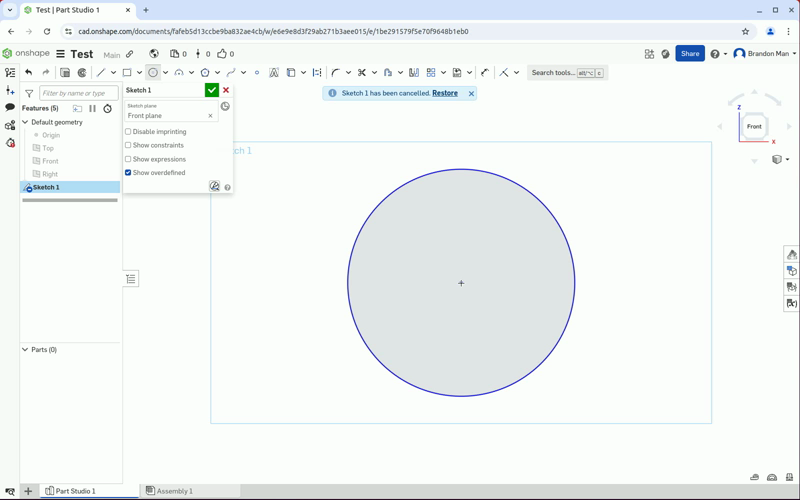
key_up(shift)
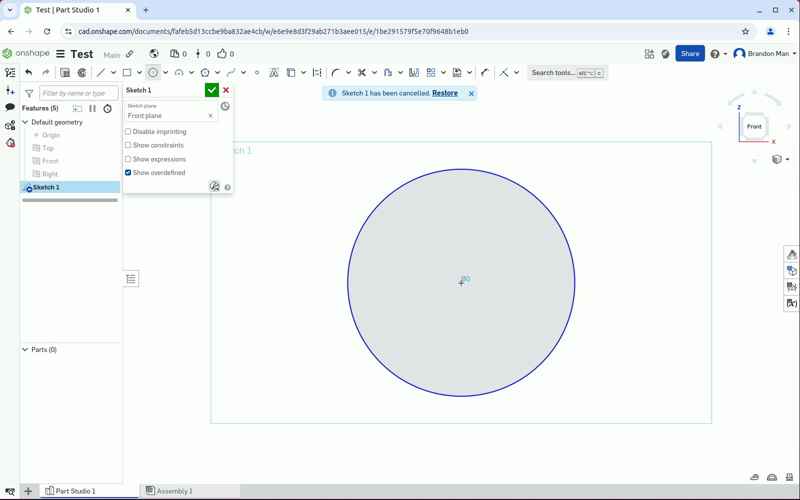
mouse_move(499, 282)
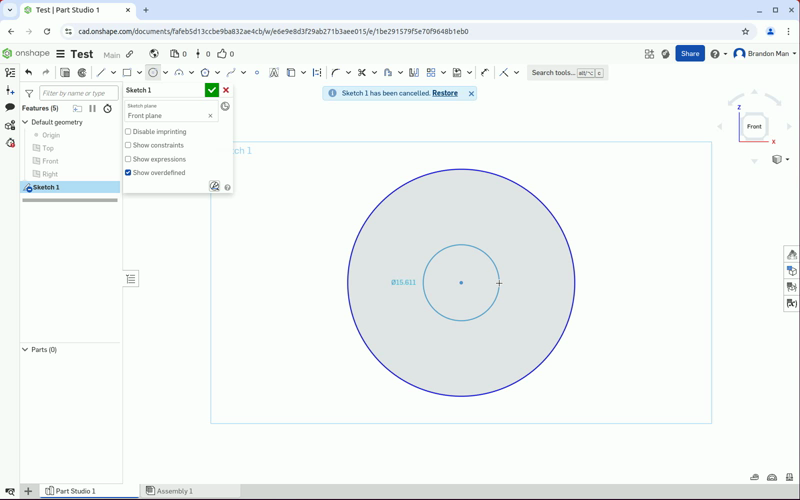
click(499, 282)
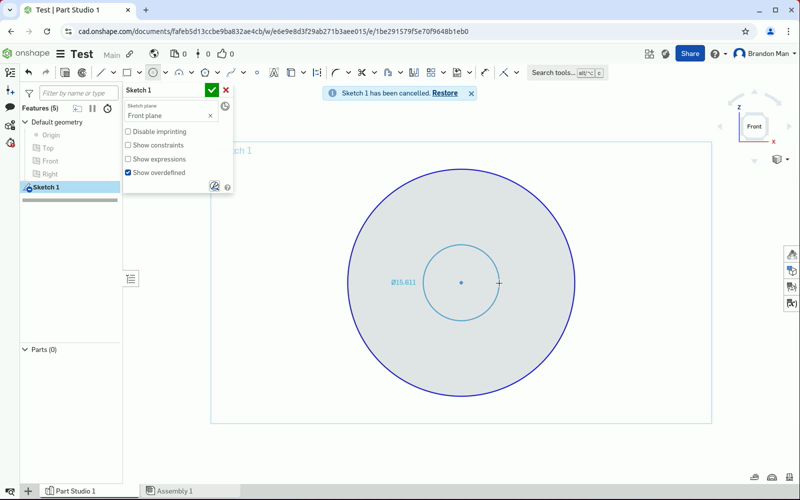
key(esc)
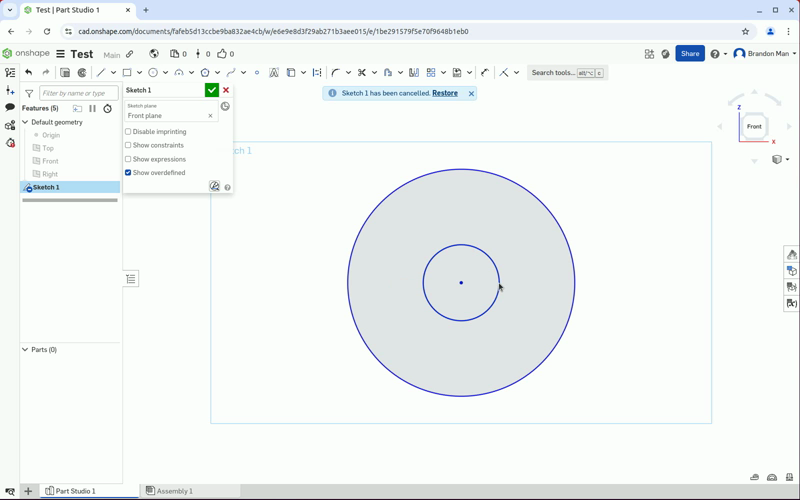
mouse_move(532, 230)
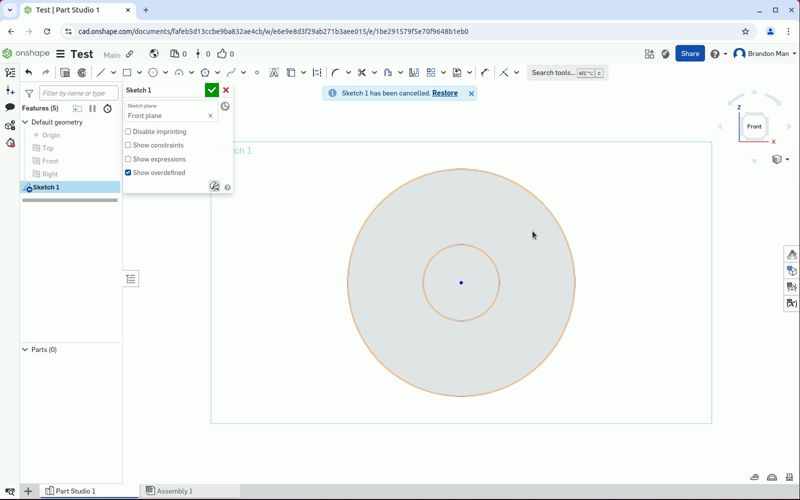
click(532, 230)
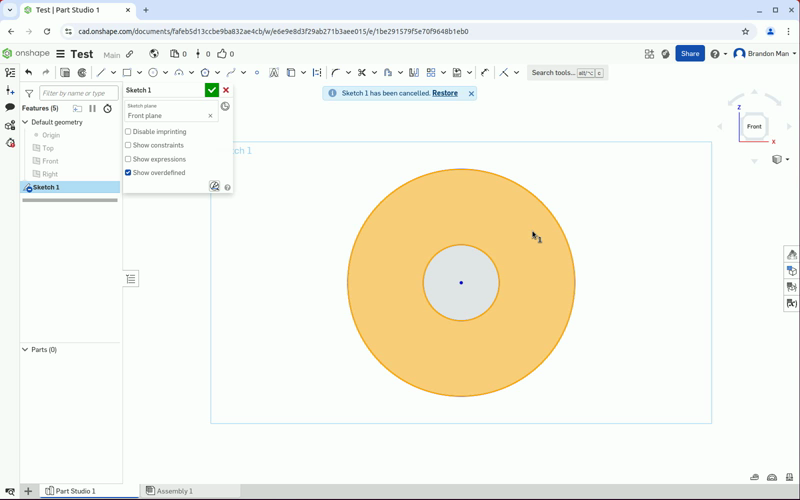
mouse_move(73, 352)
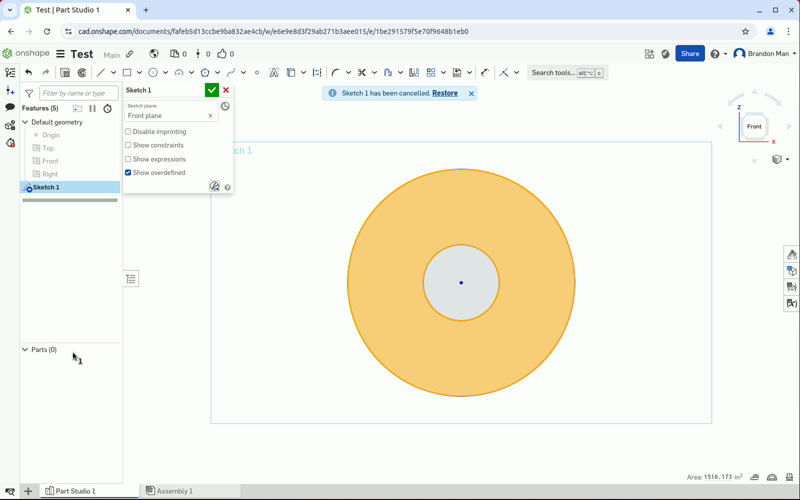
key(shift+y)
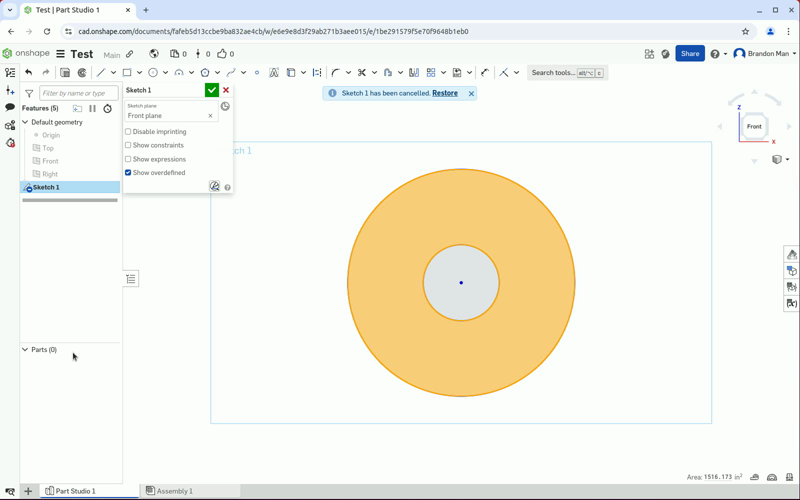
key(shift+e)
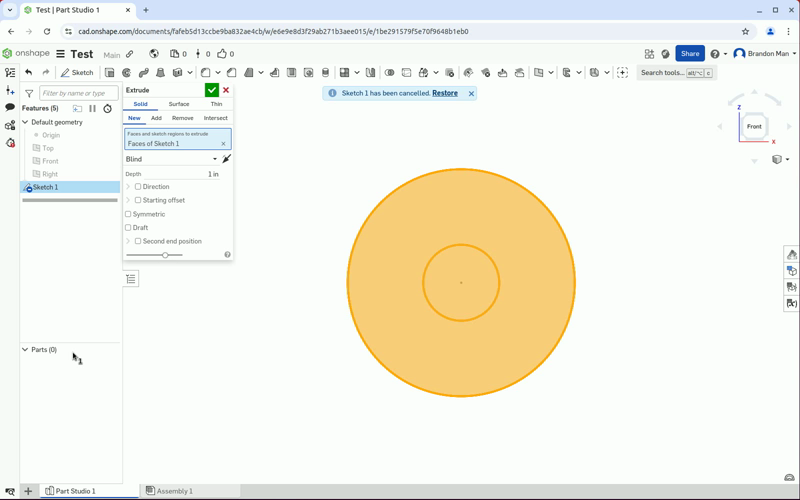
mouse_move(143, 106)
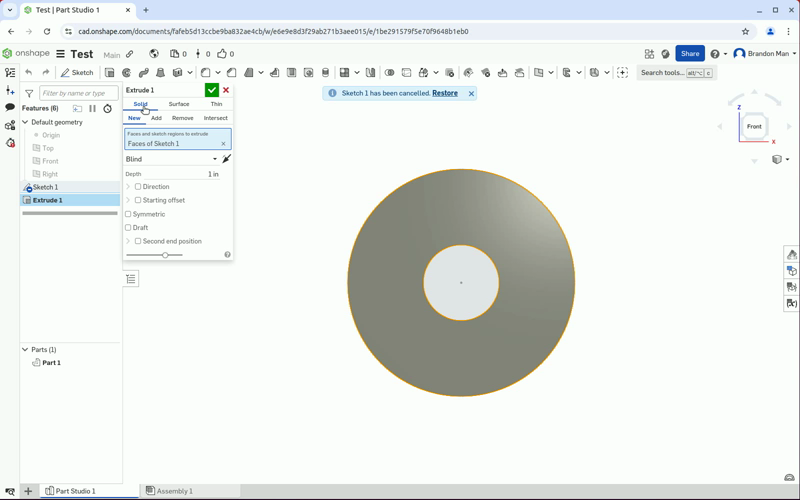
click(143, 106)
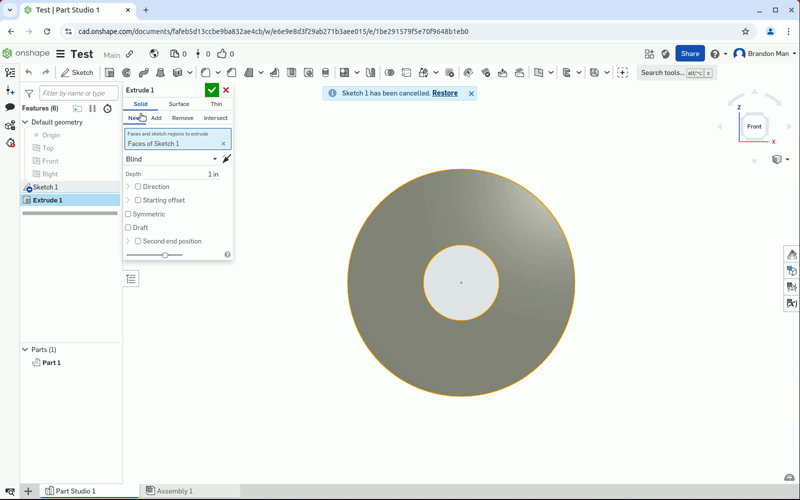
mouse_move(137, 120)
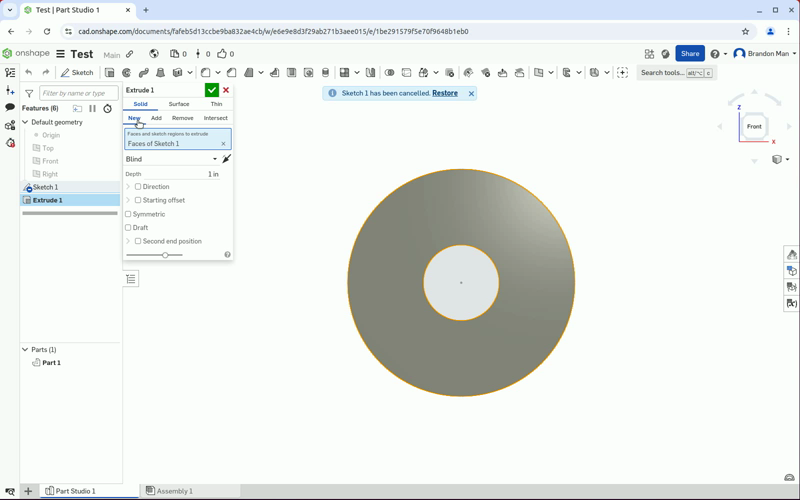
click(137, 120)
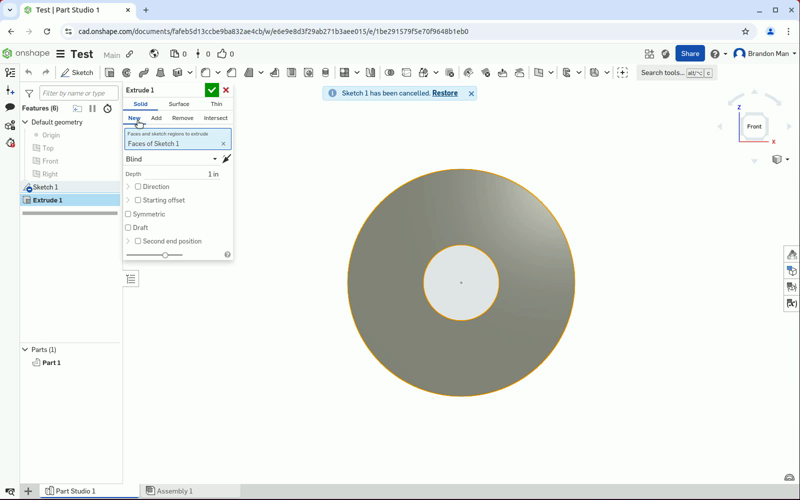
key(tab, 4)
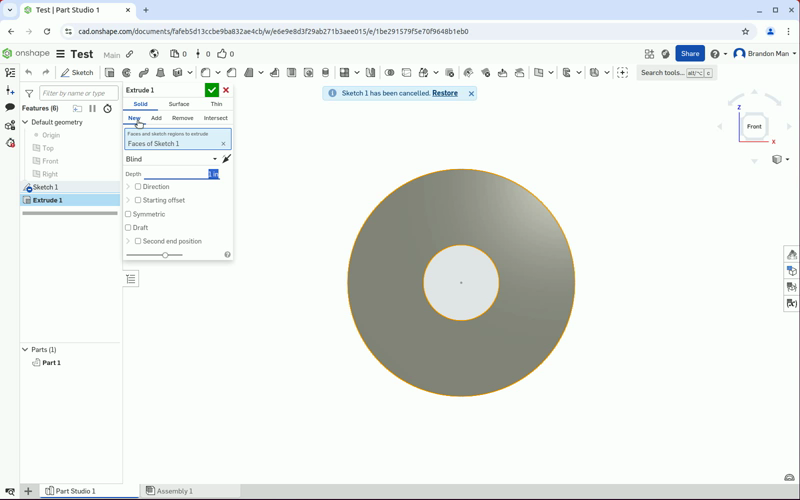
text(2.648)
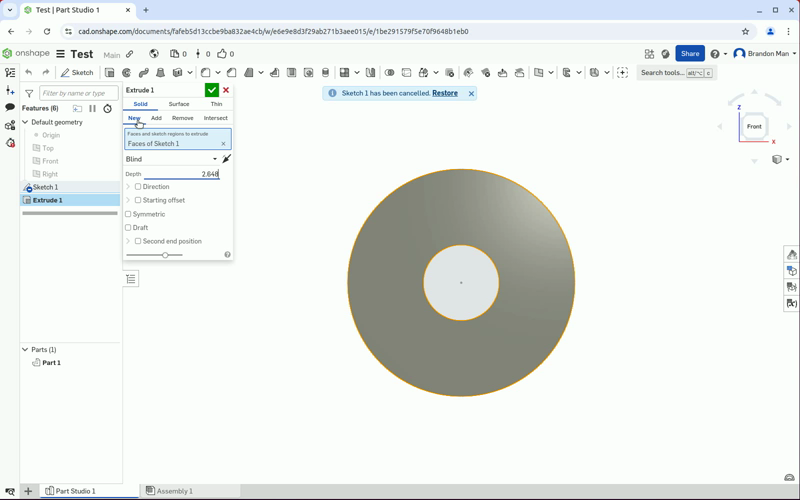
key(enter)
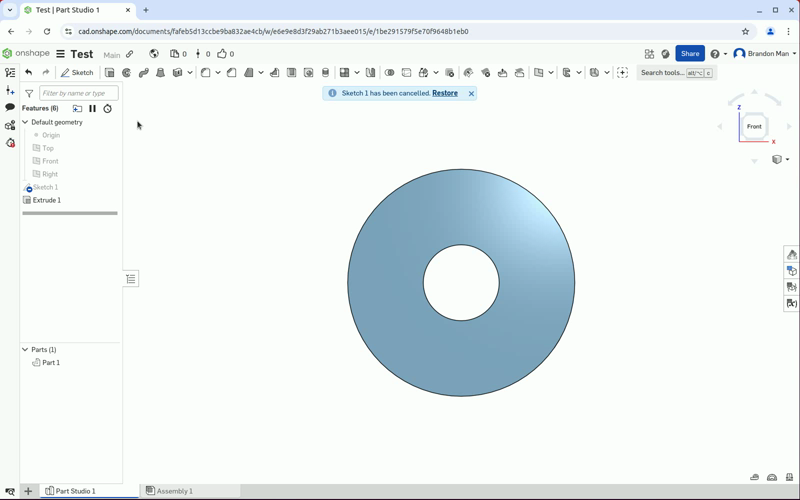
key(shift+h)
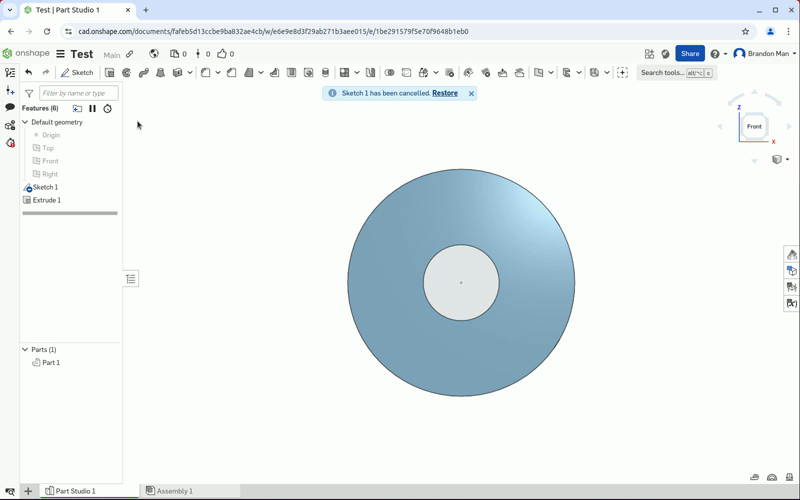
key(shift+h)
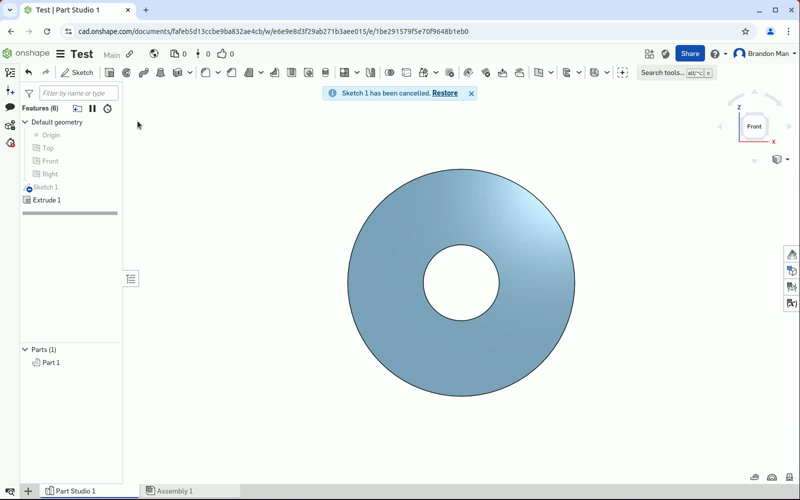
mouse_move(73, 189)
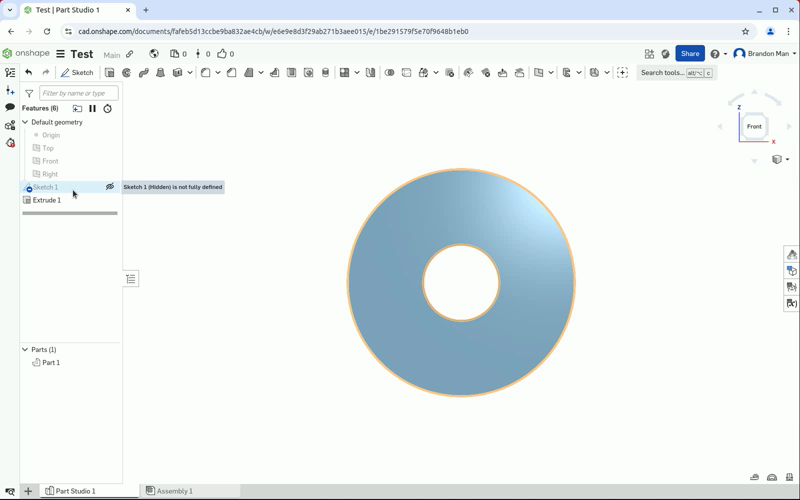
click(73, 189)
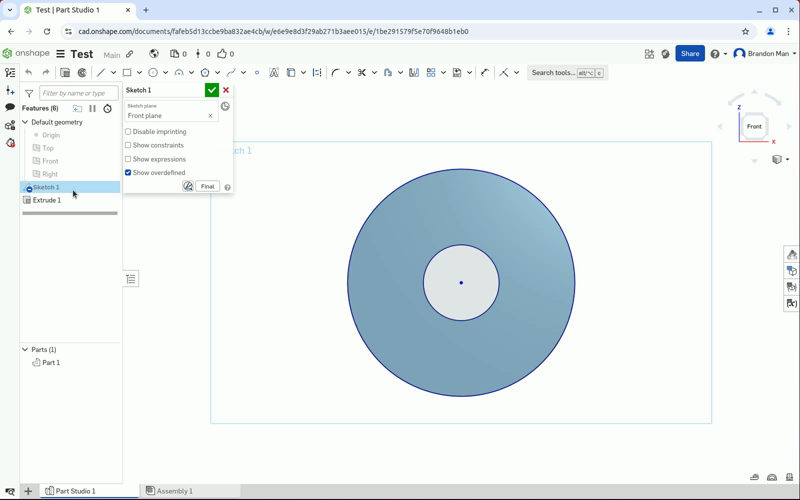
mouse_move(229, 92)
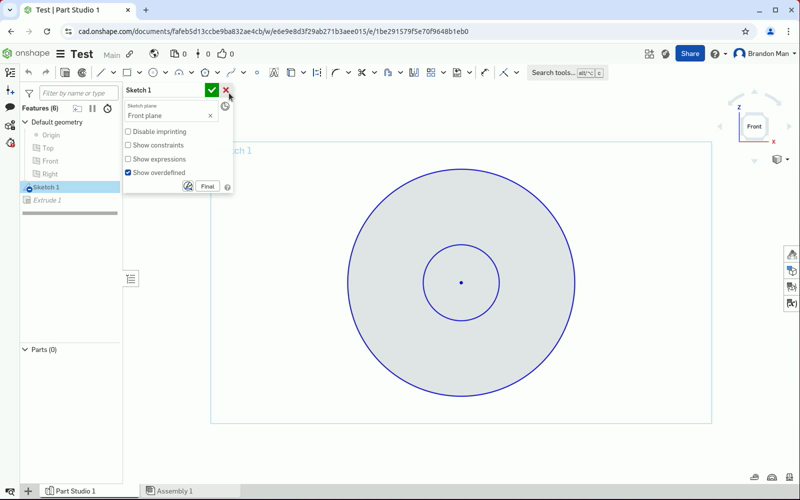
click(229, 92)
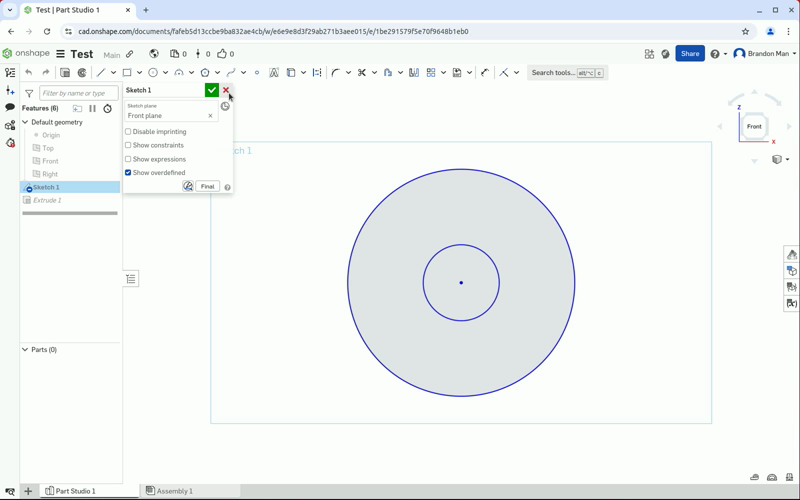
key(shift+s)
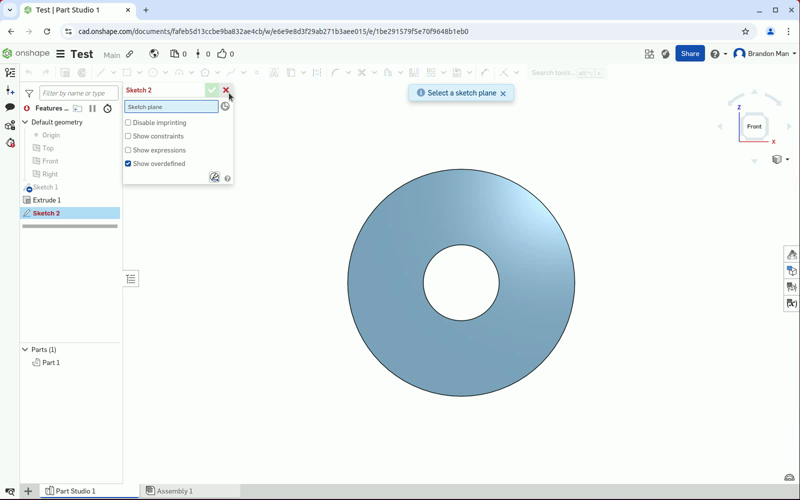
mouse_move(73, 163)
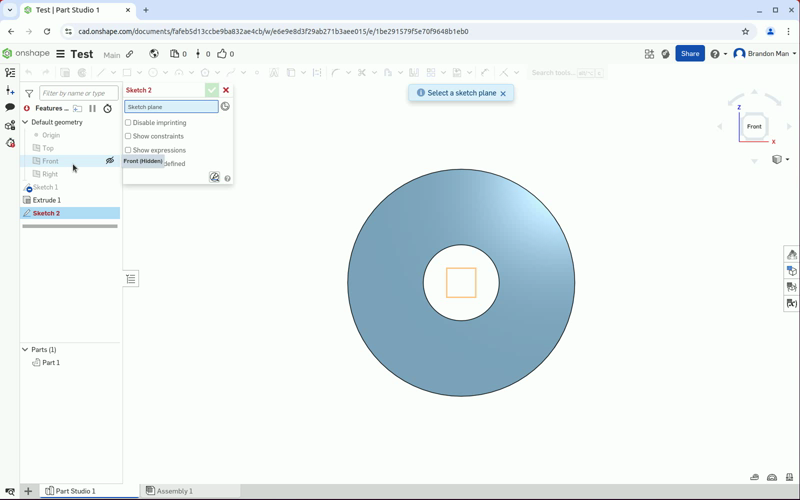
click(73, 163)
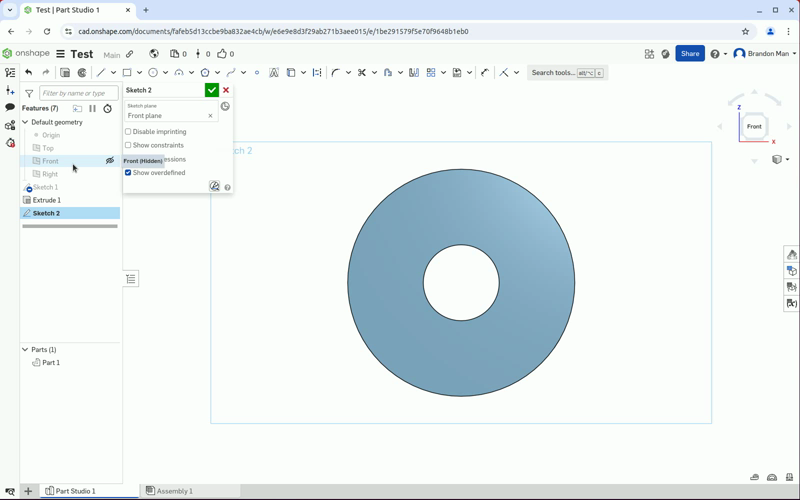
mouse_move(73, 352)
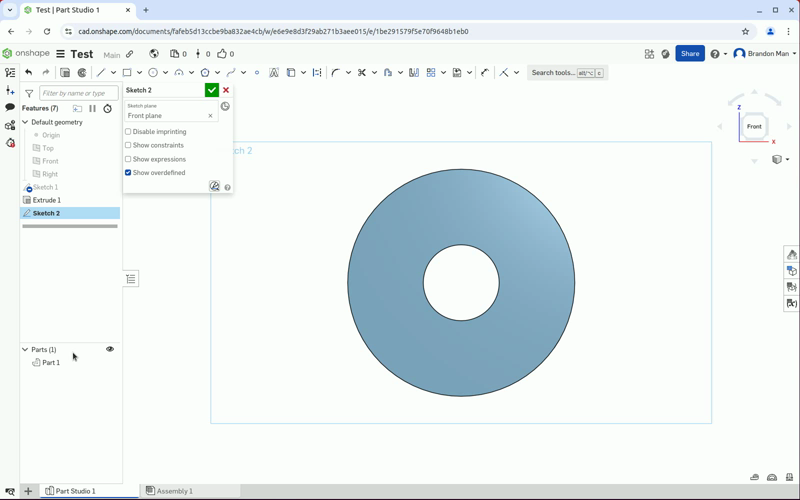
key(y)
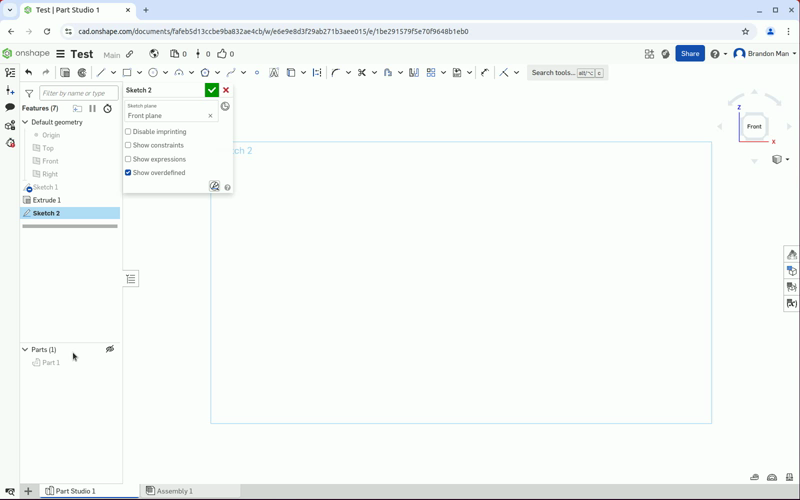
key(c)
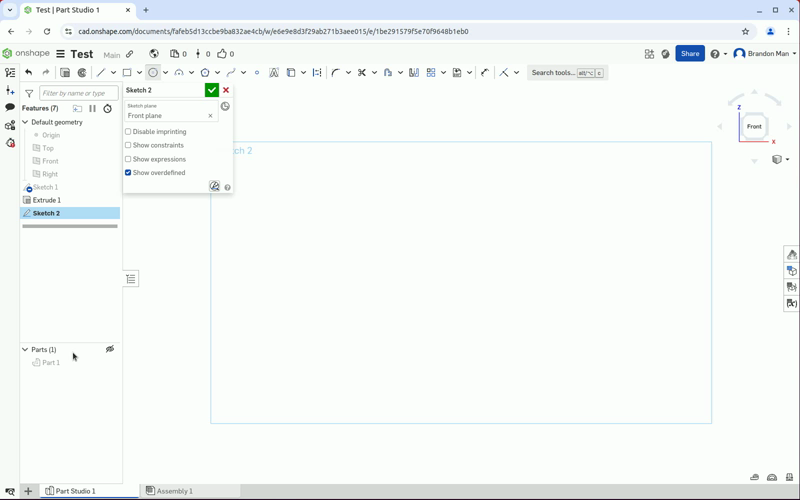
key_down(shift)
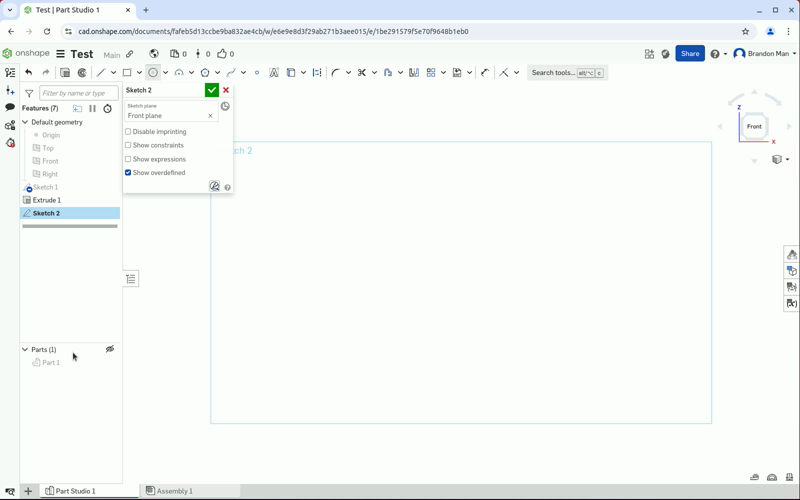
mouse_move(461, 282)
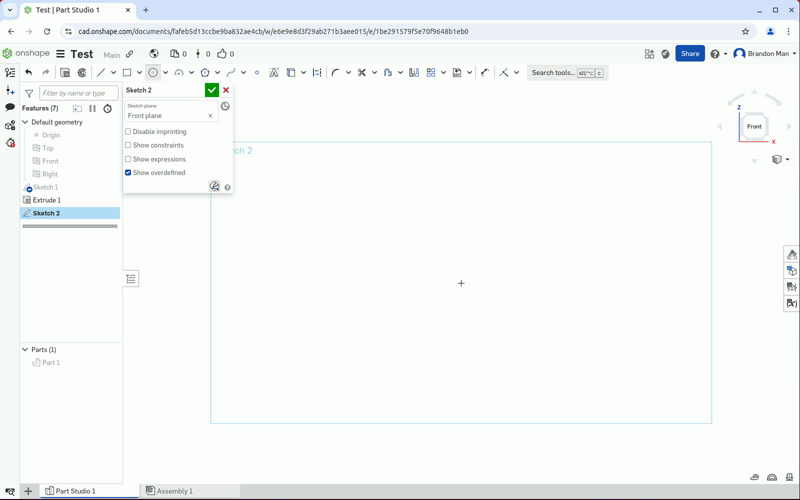
click(461, 282)
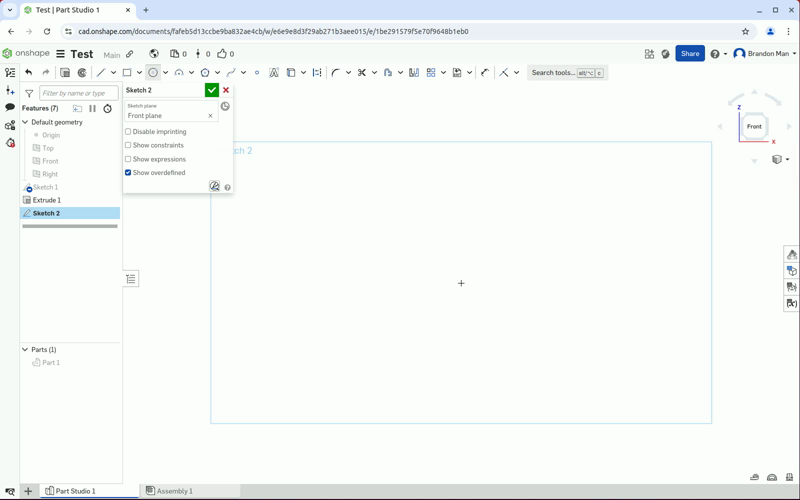
key_up(shift)
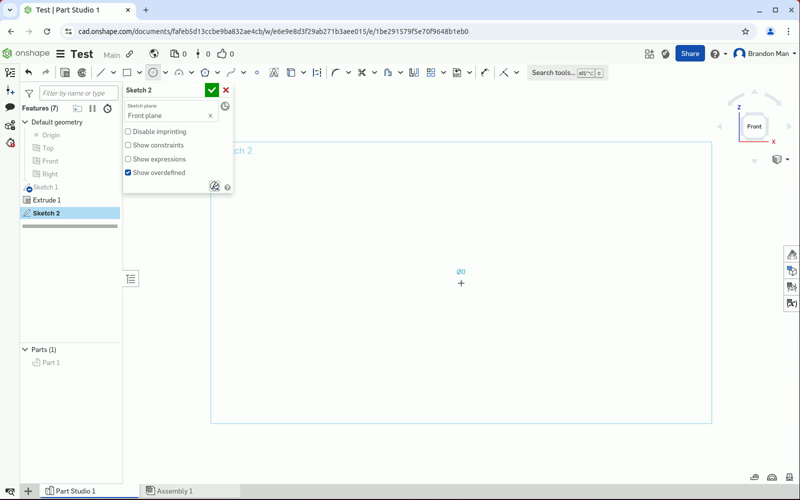
mouse_move(499, 282)
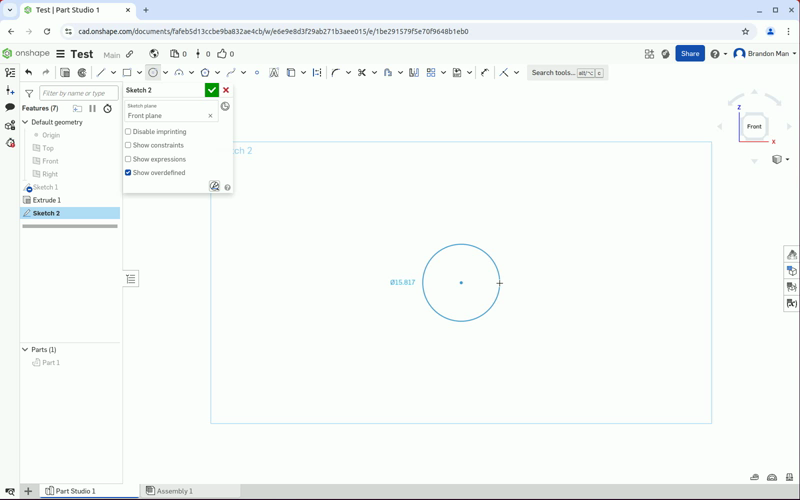
click(499, 282)
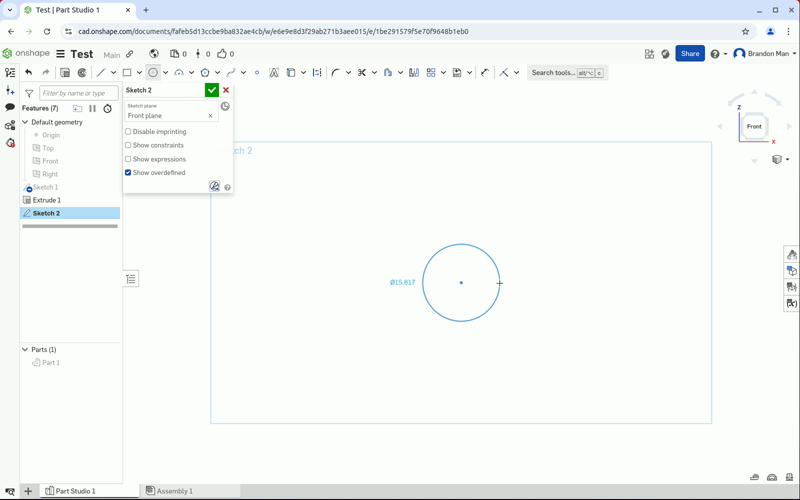
key(esc)
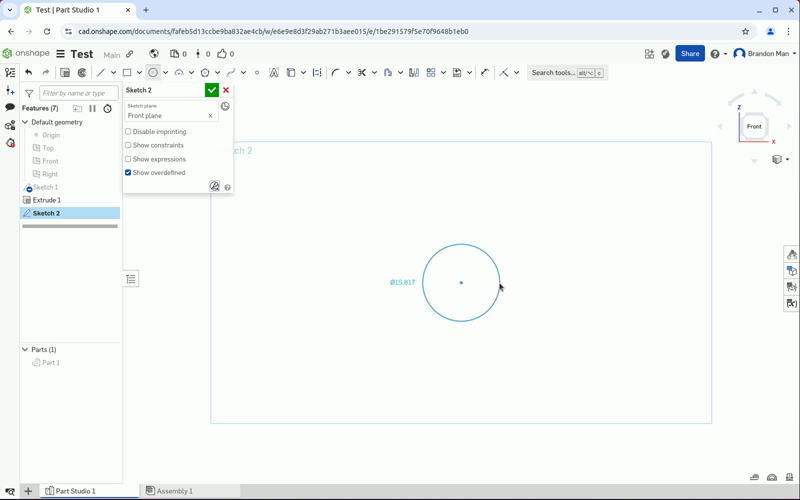
key(c)
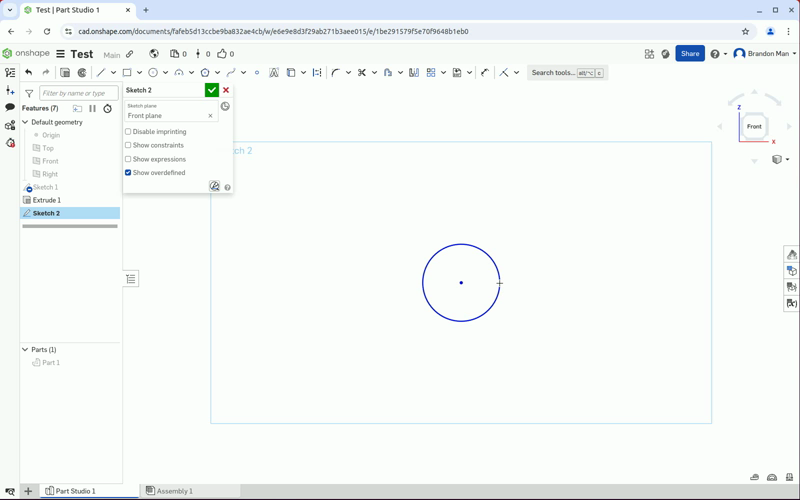
key_down(shift)
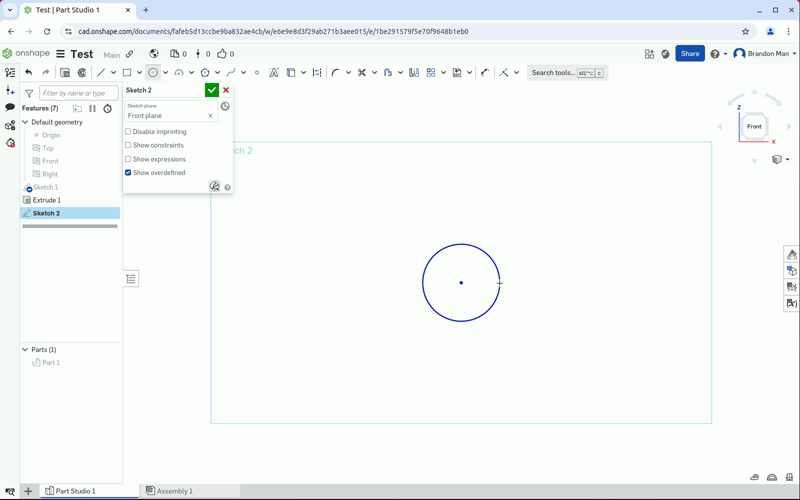
mouse_move(461, 282)
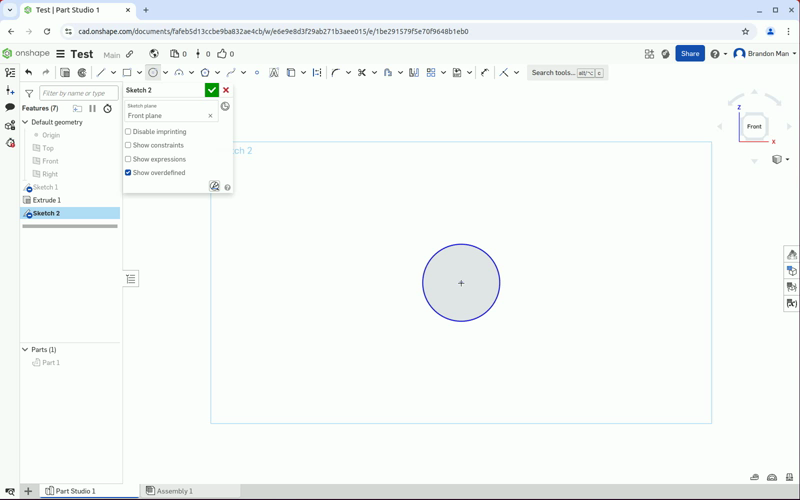
click(461, 282)
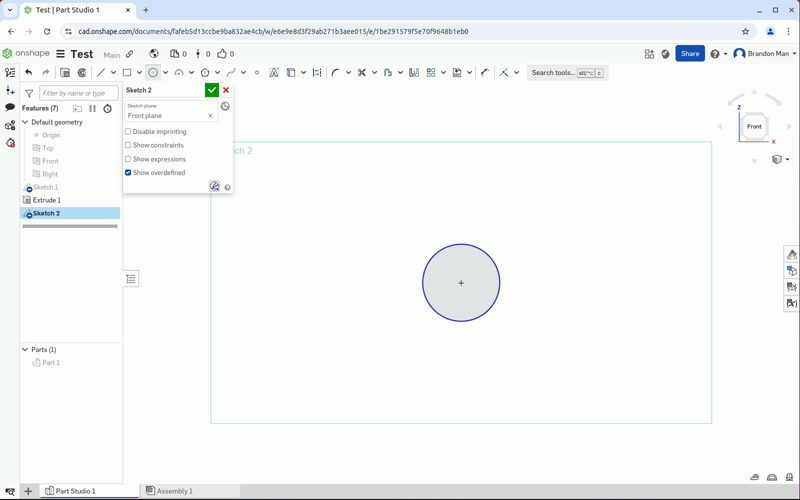
key_up(shift)
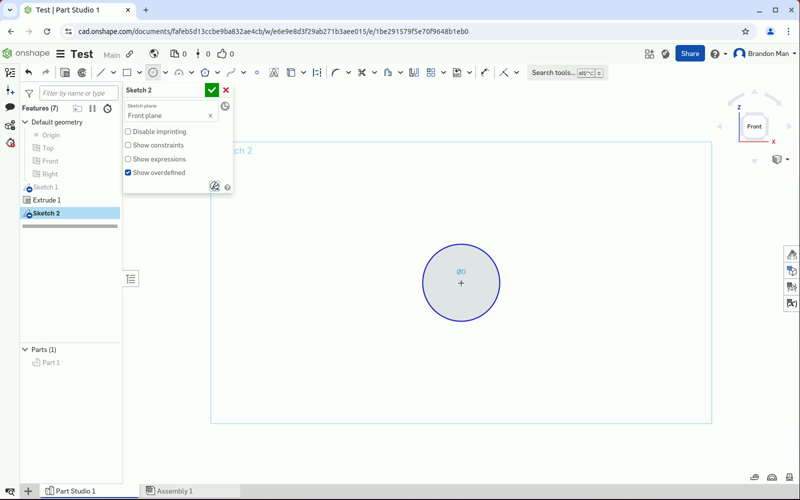
mouse_move(489, 282)
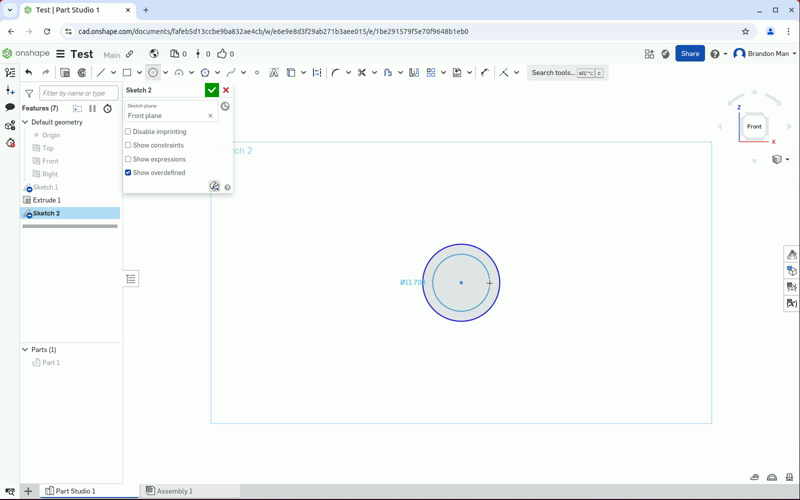
click(489, 282)
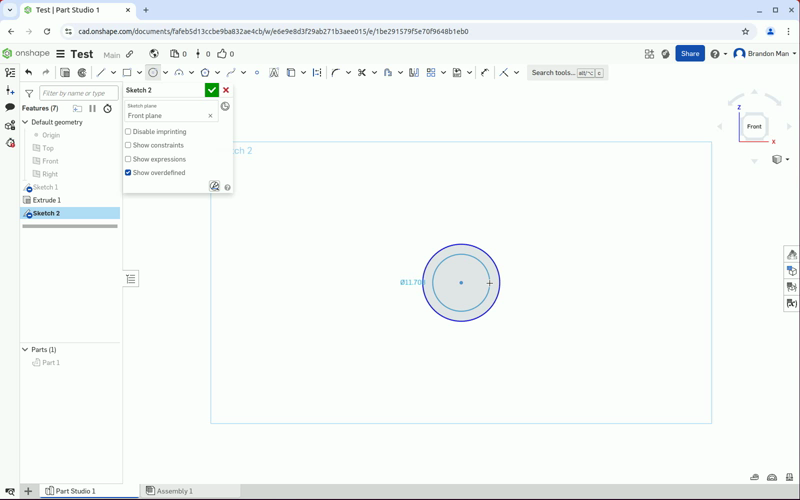
key(esc)
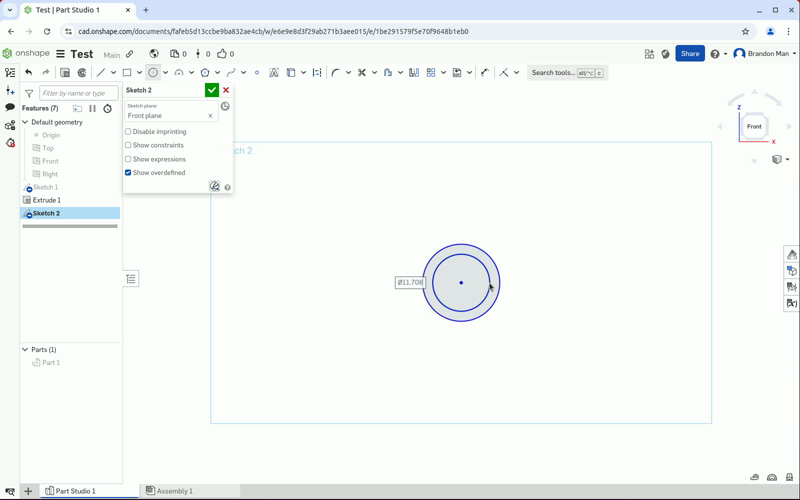
mouse_move(442, 311)
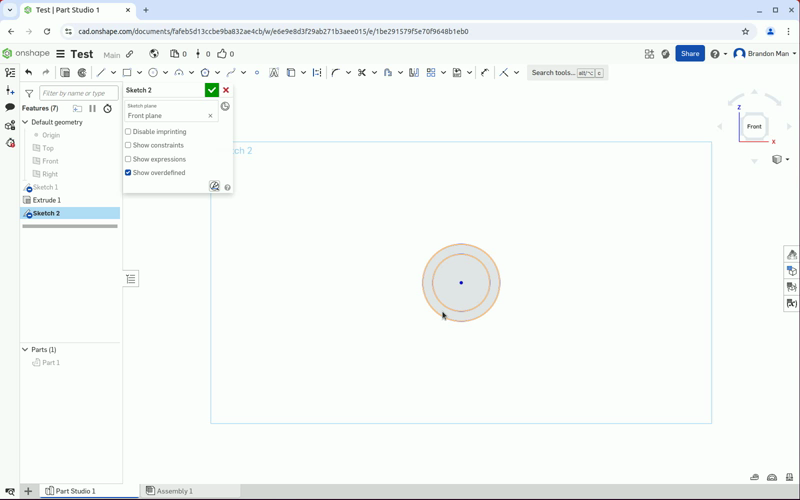
click(442, 311)
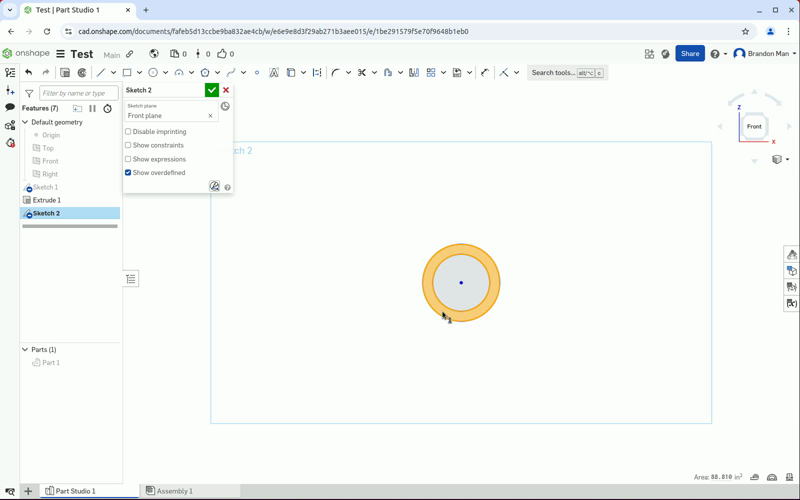
mouse_move(73, 352)
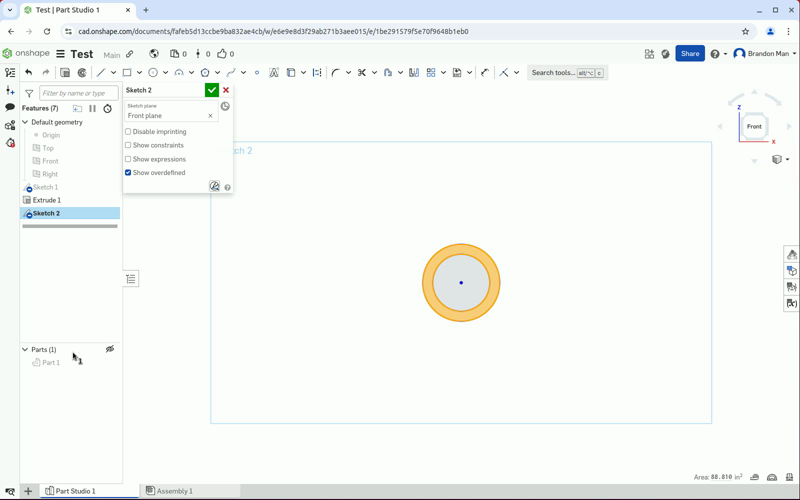
key(shift+y)
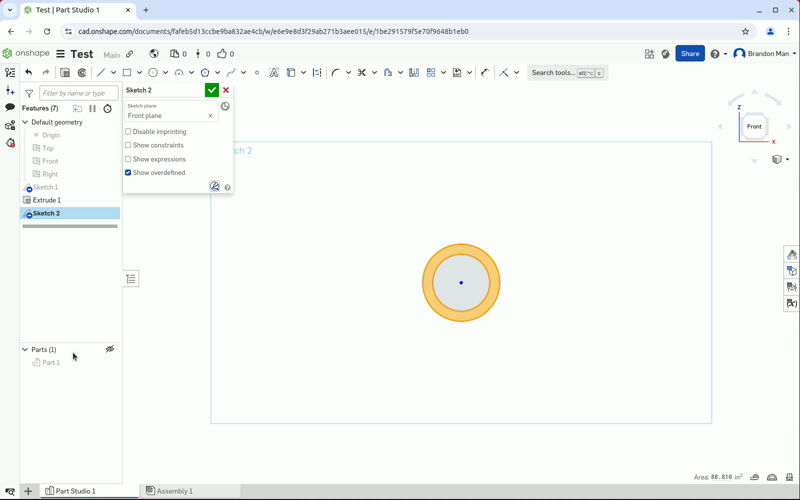
key(shift+e)
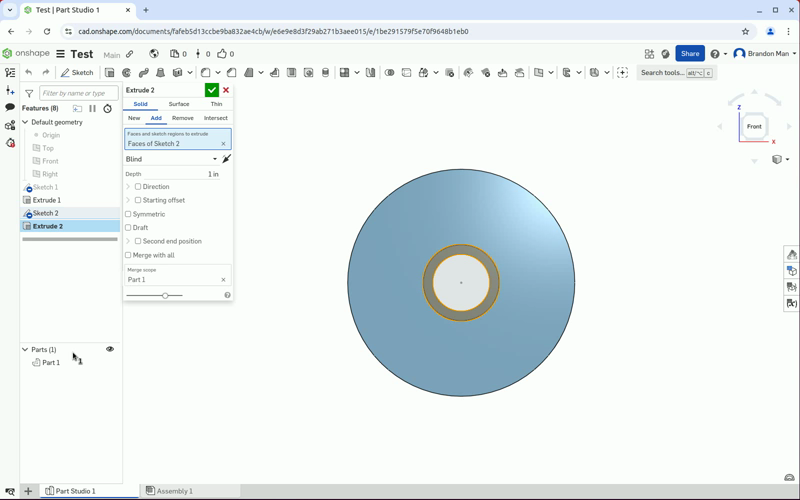
mouse_move(143, 106)
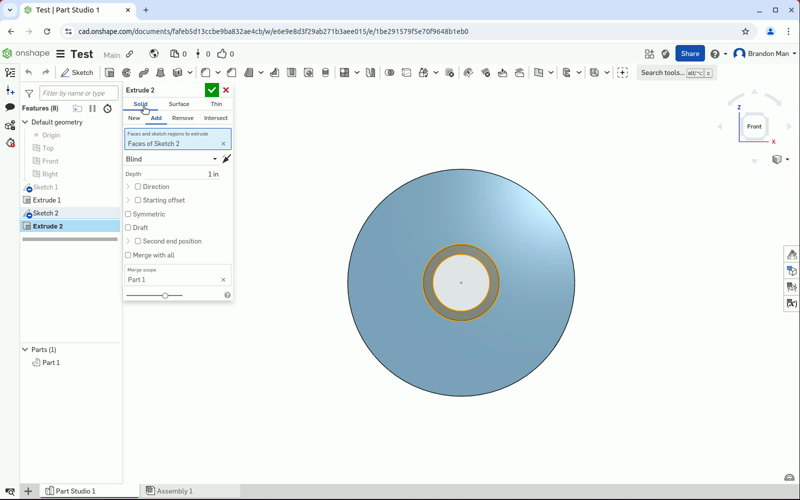
click(143, 106)
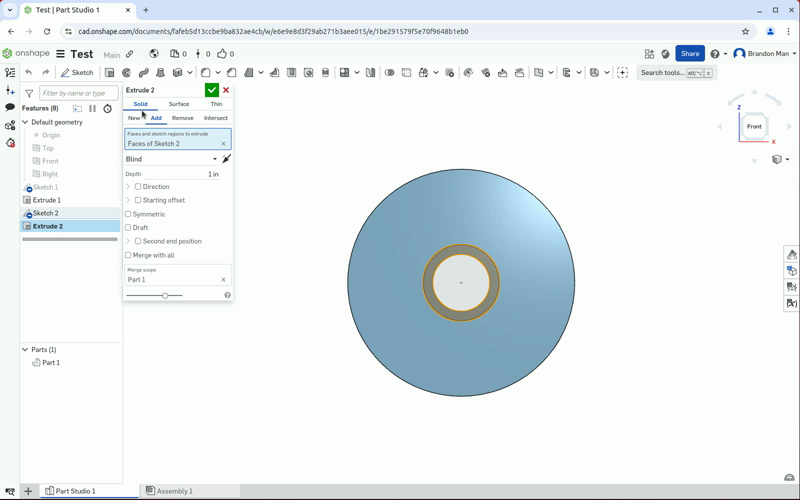
mouse_move(137, 120)
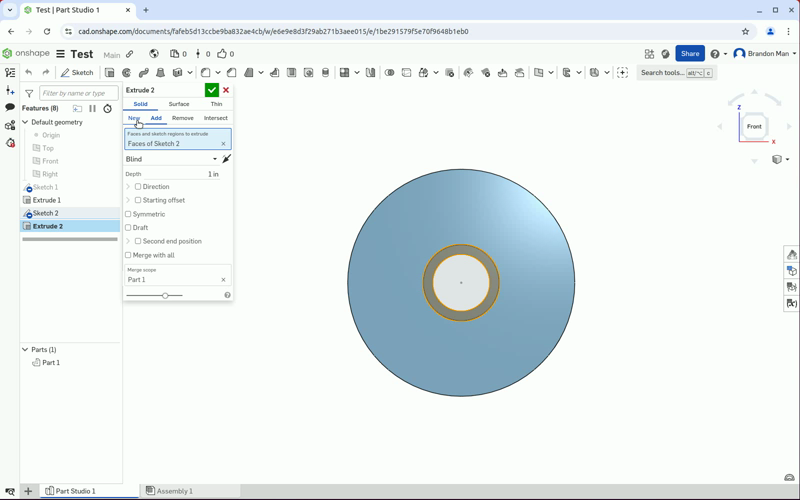
click(137, 120)
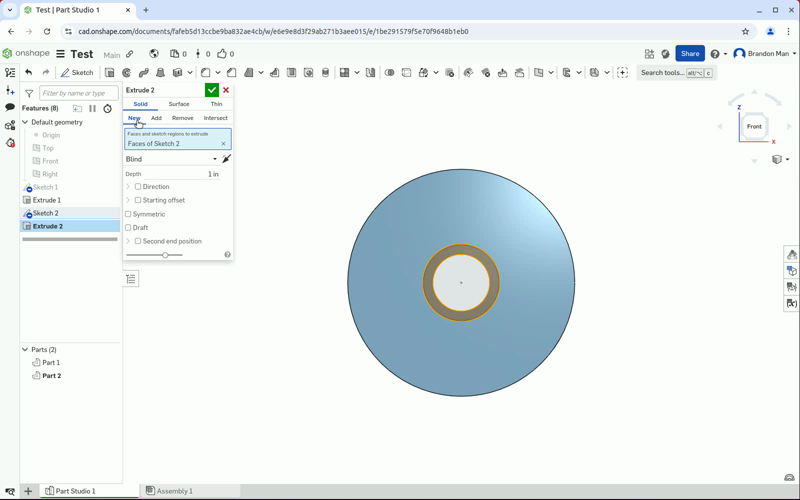
key(tab, 4)
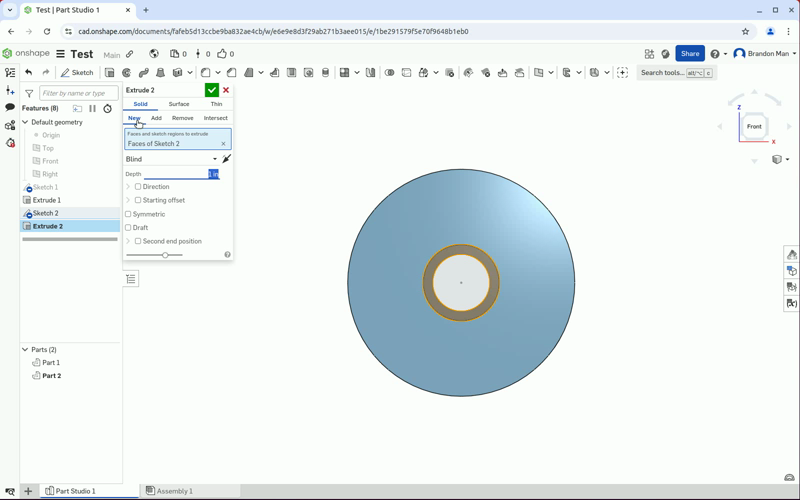
text(2.648)
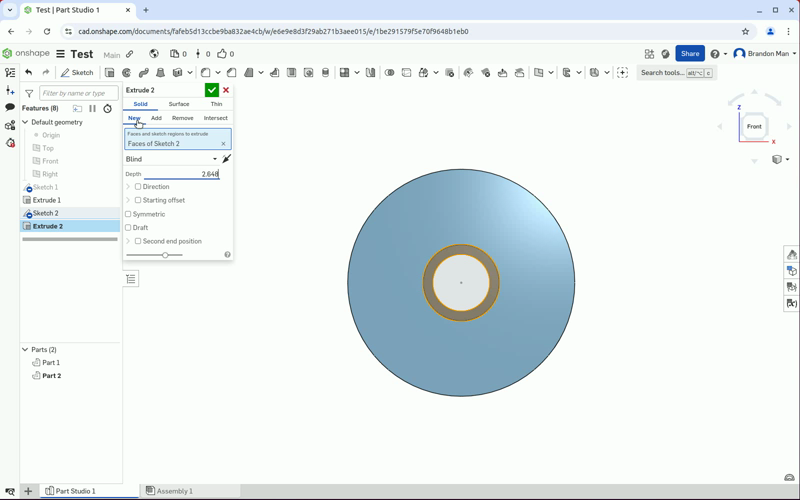
key(enter)
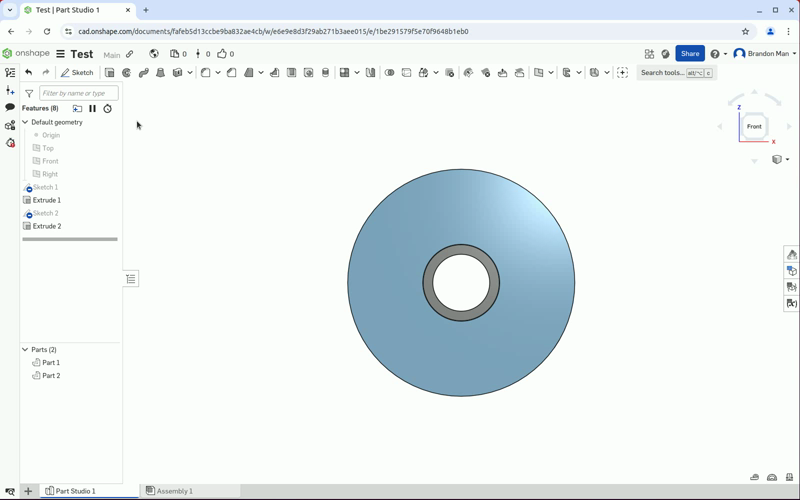
key(shift+h)
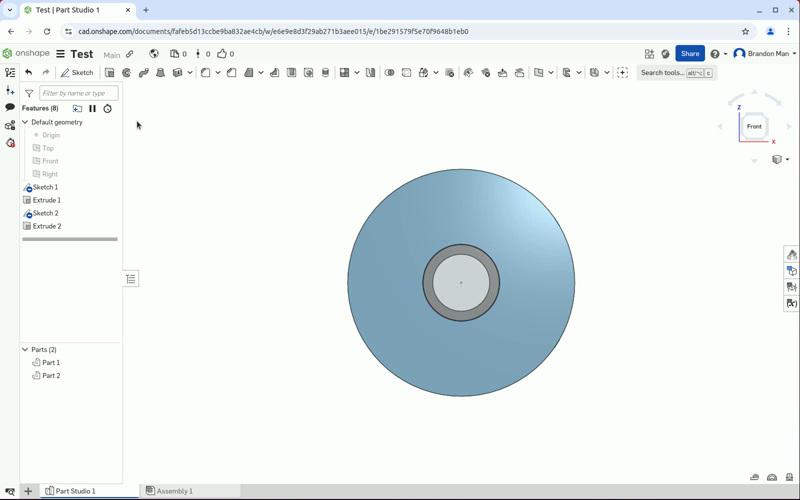
key(shift+h)
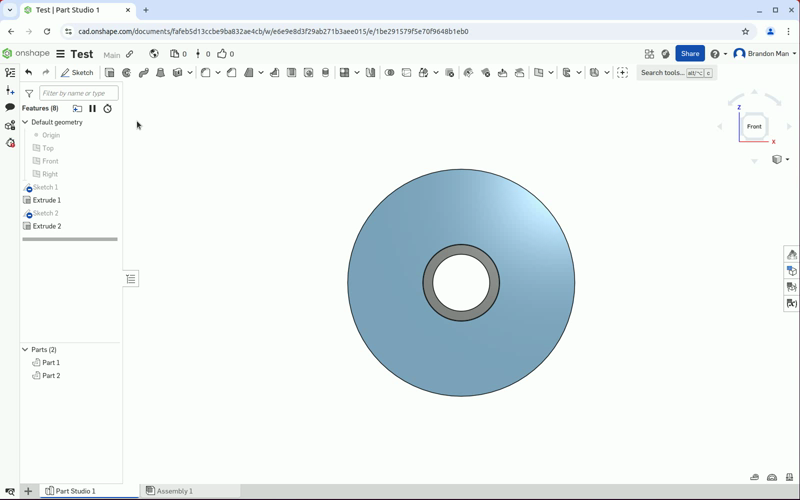
mouse_move(73, 189)
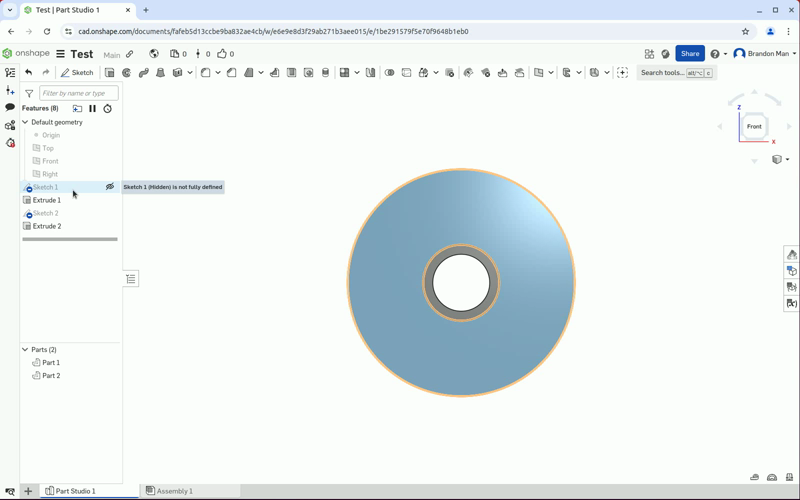
click(73, 189)
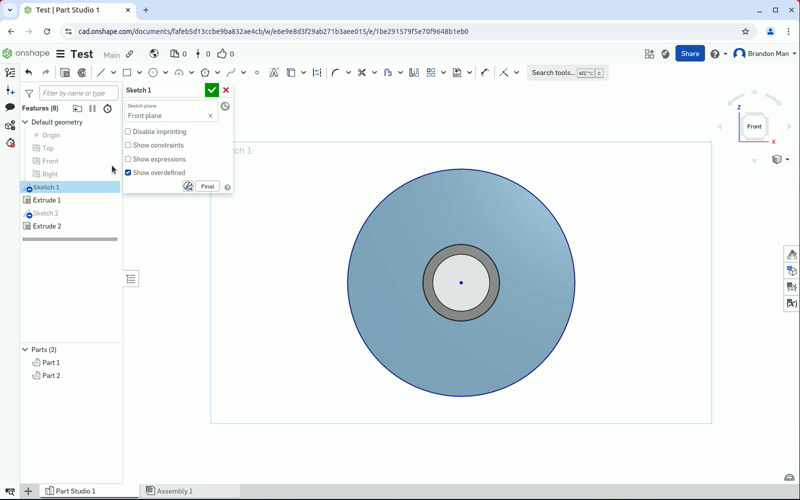
mouse_move(229, 92)
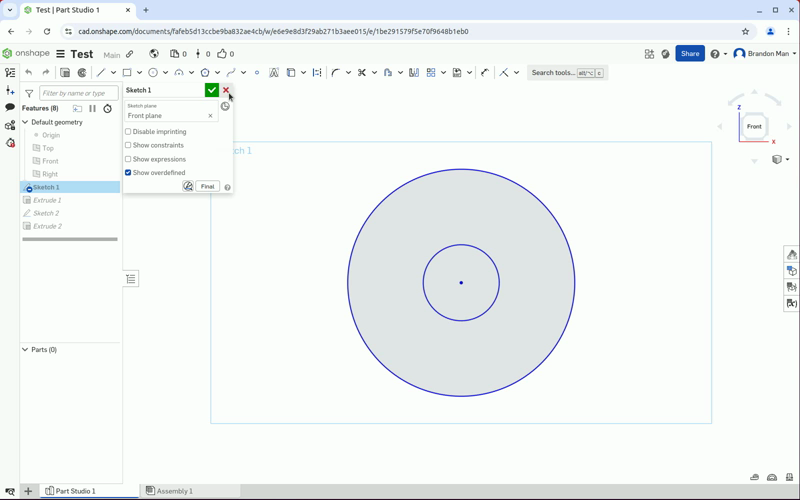
click(229, 92)
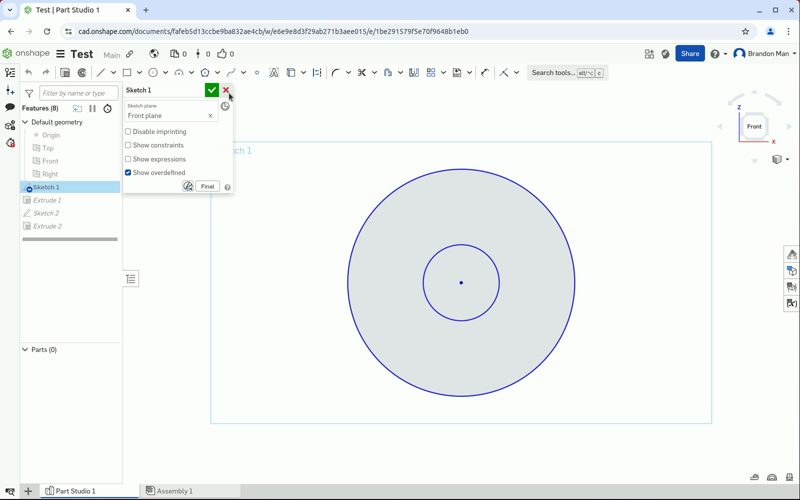
key(shift+s)
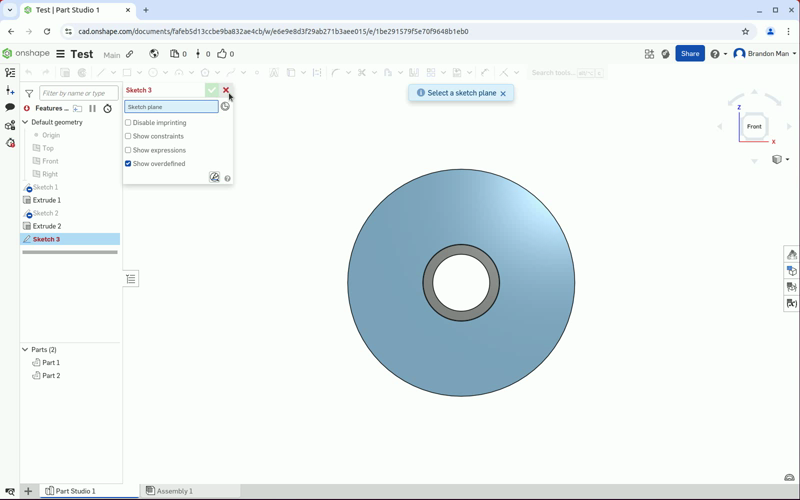
mouse_move(73, 163)
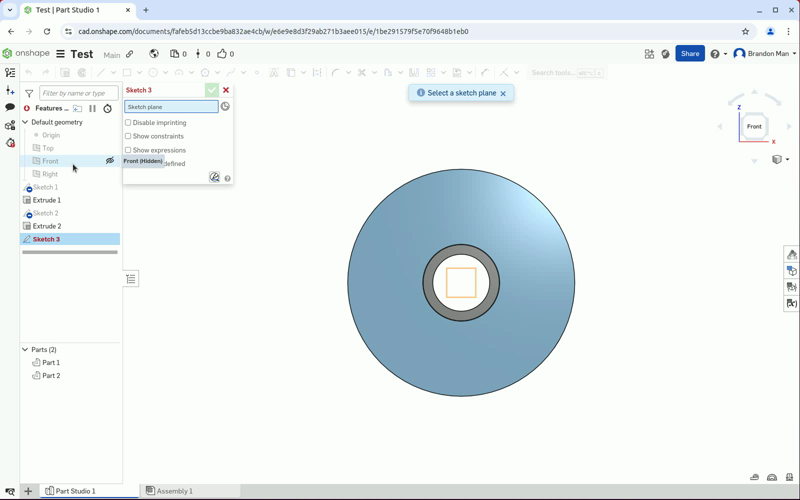
click(73, 163)
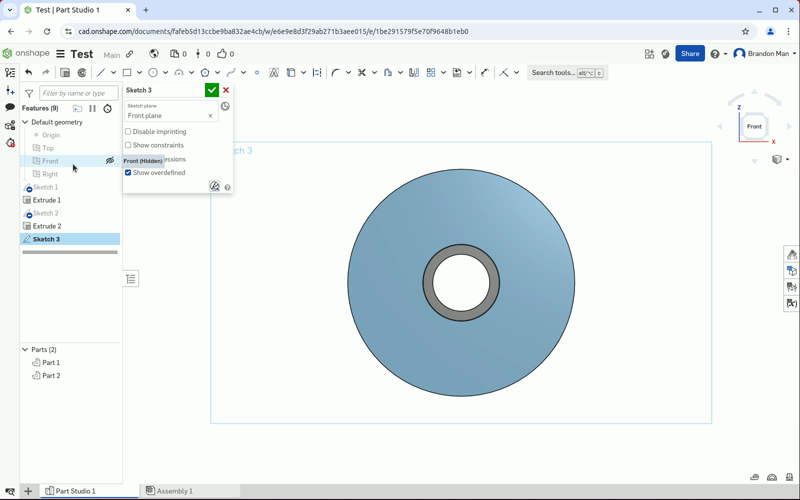
mouse_move(73, 352)
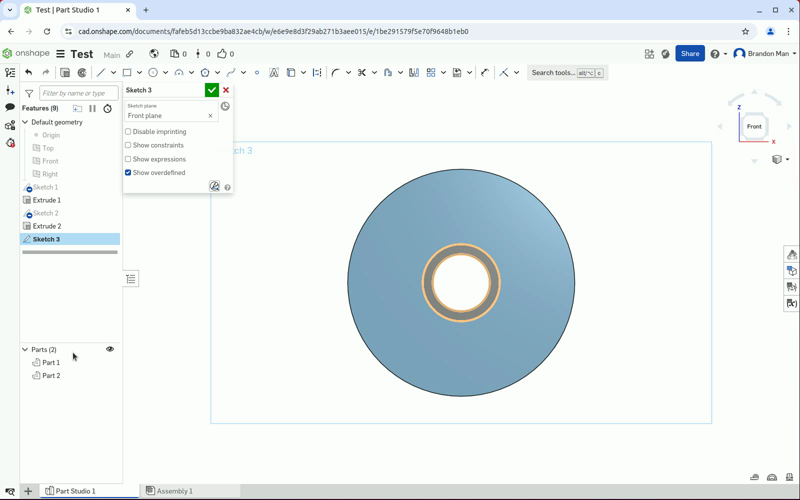
key(y)
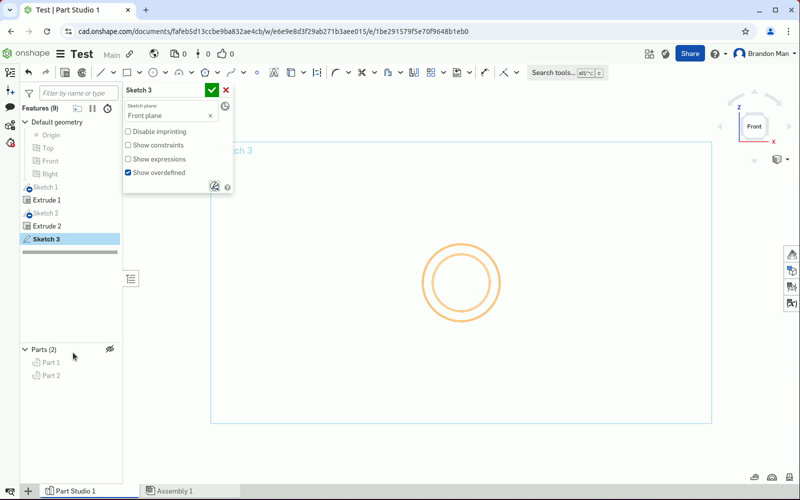
key(c)
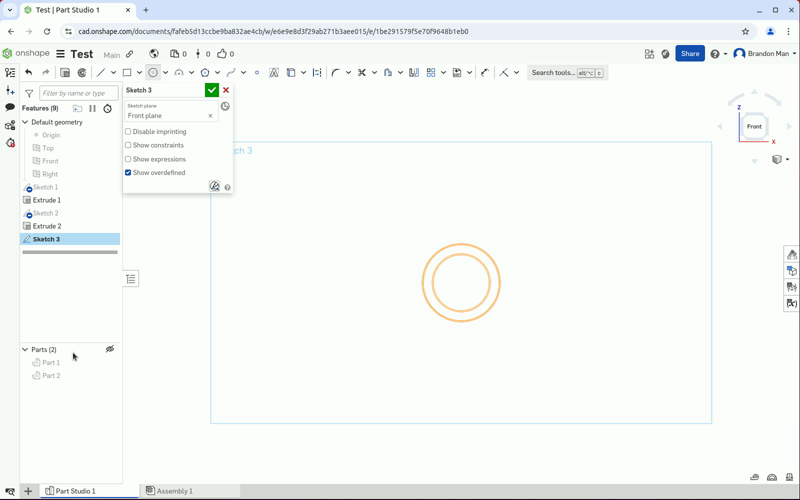
key_down(shift)
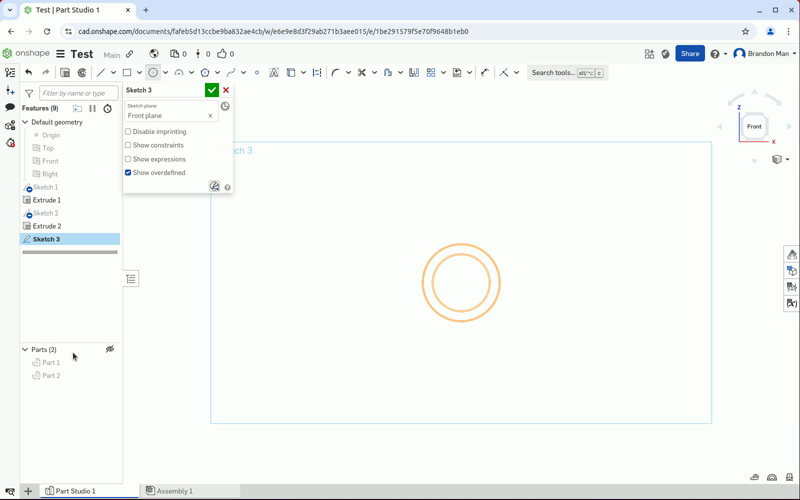
mouse_move(461, 282)
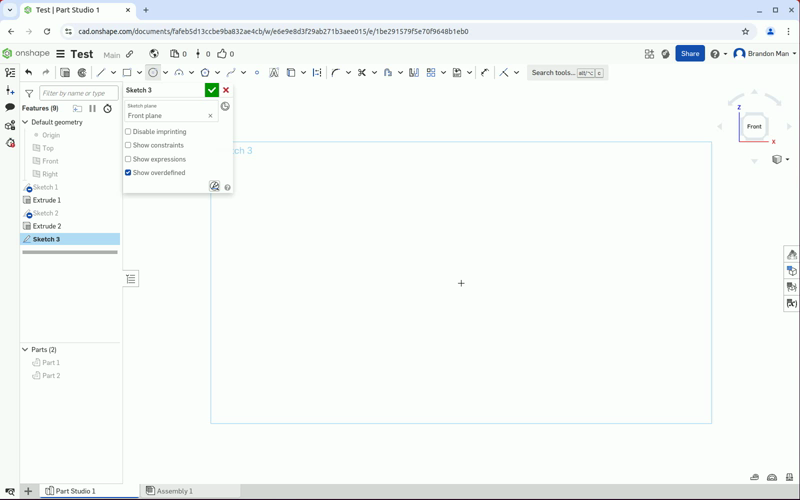
click(461, 282)
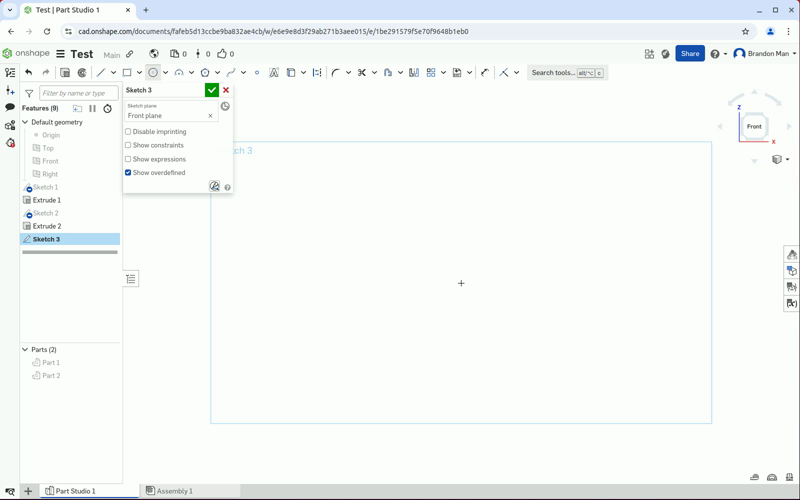
key_up(shift)
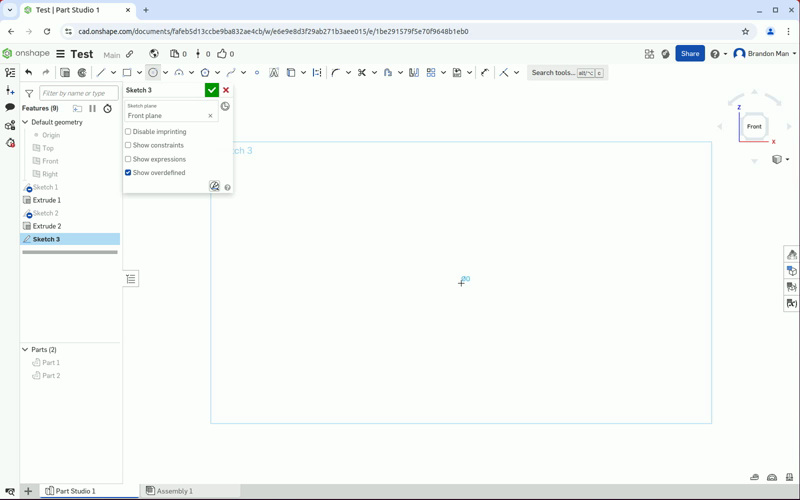
mouse_move(499, 282)
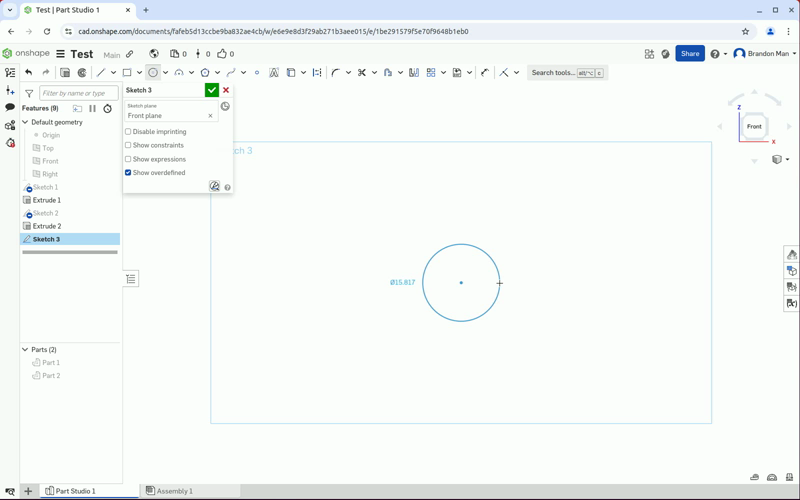
click(499, 282)
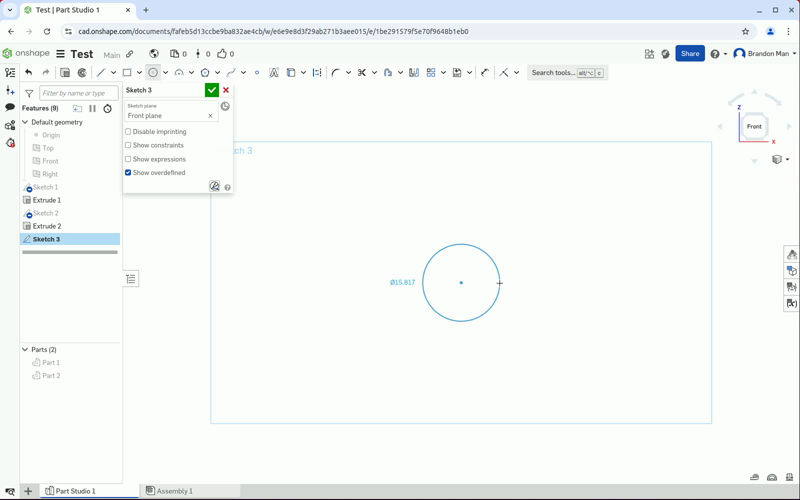
key(esc)
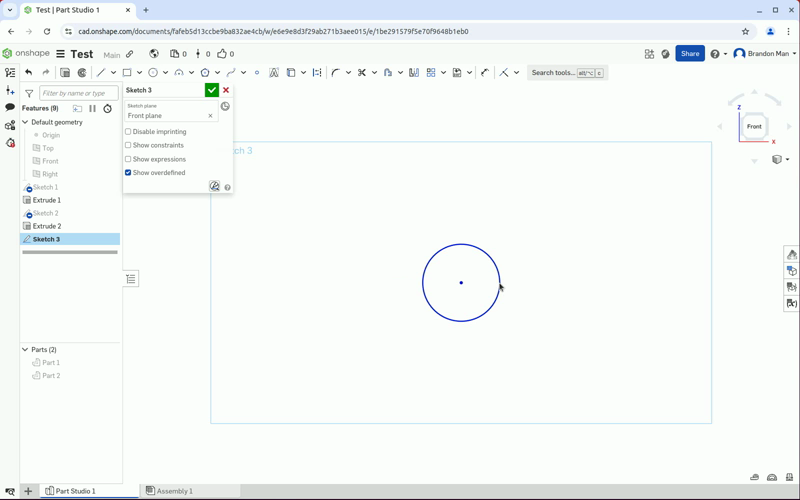
key(c)
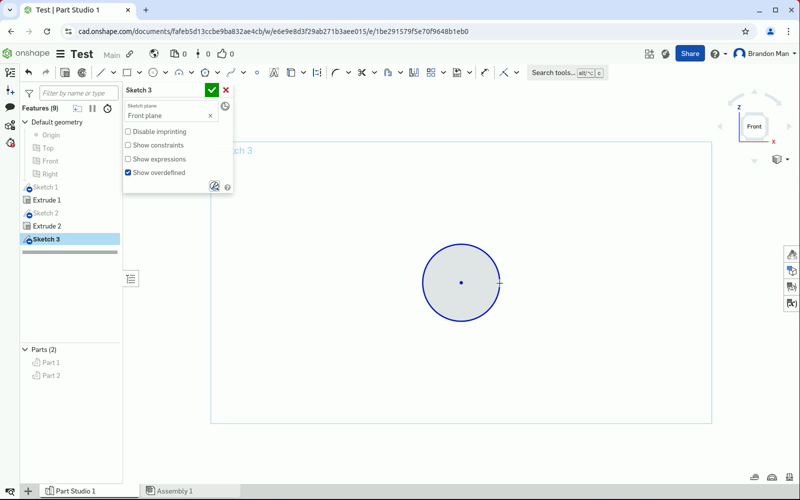
key_down(shift)
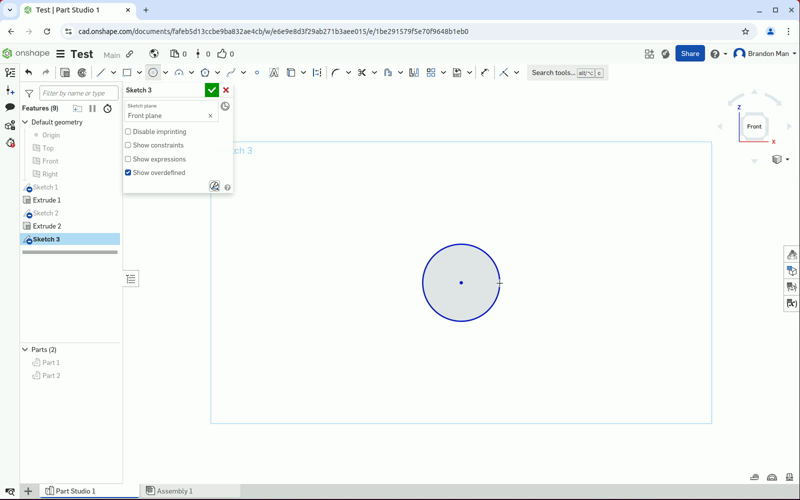
mouse_move(461, 282)
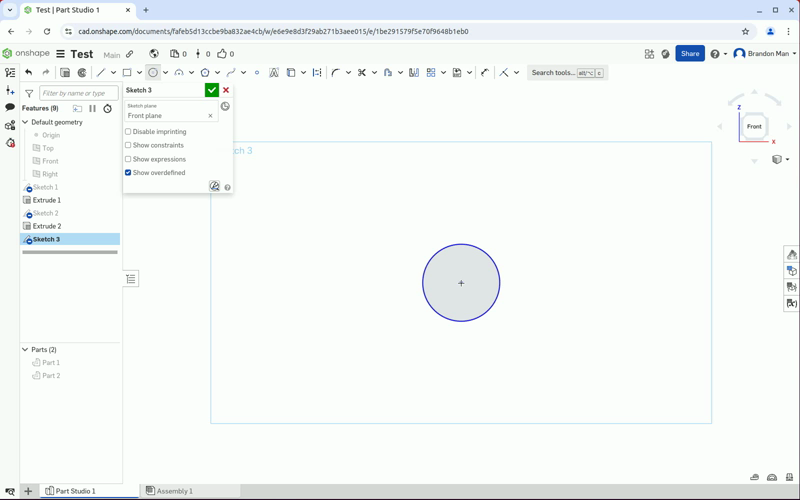
click(461, 282)
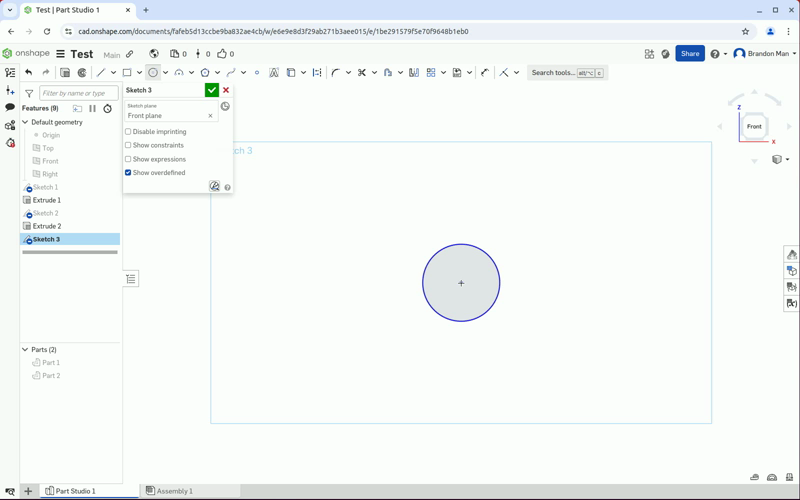
key_up(shift)
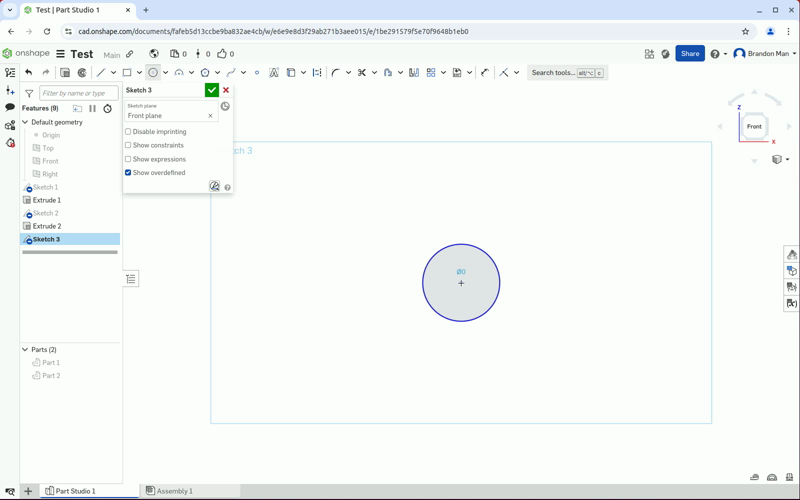
mouse_move(489, 282)
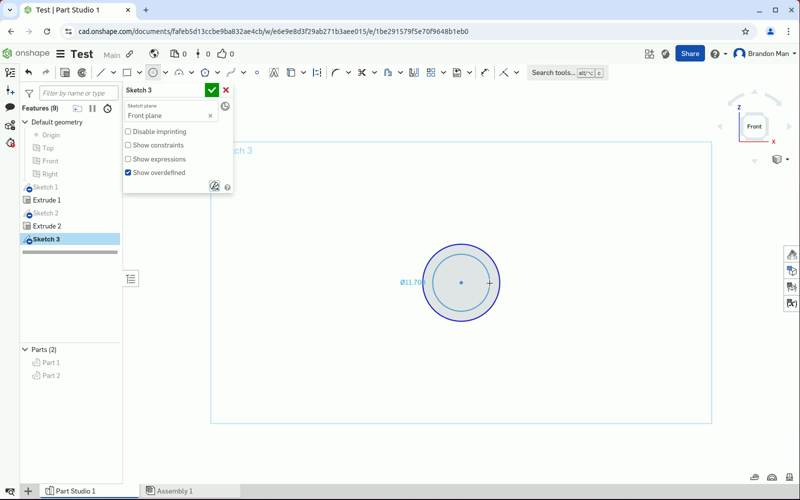
click(489, 282)
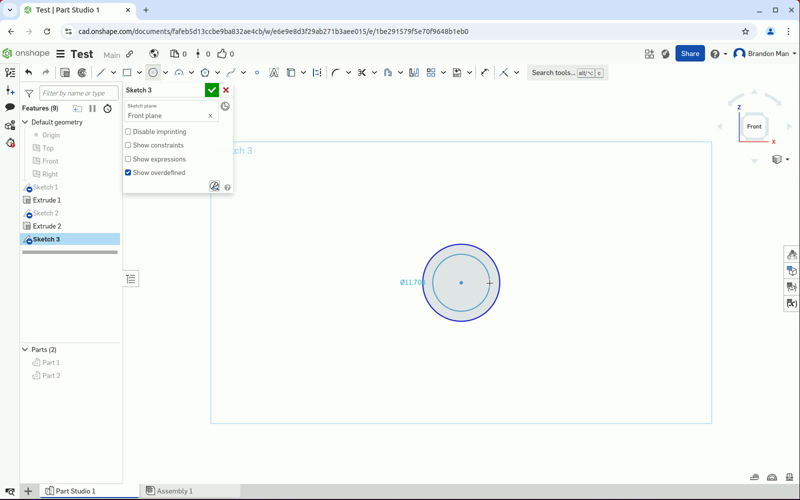
key(esc)
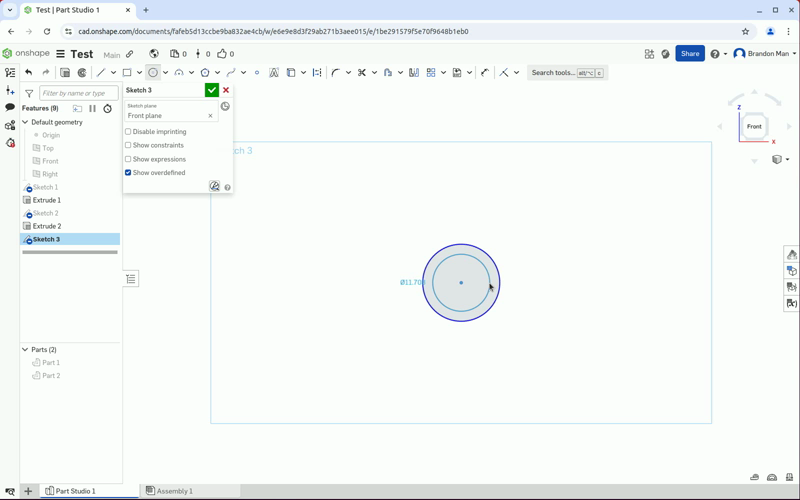
mouse_move(495, 282)
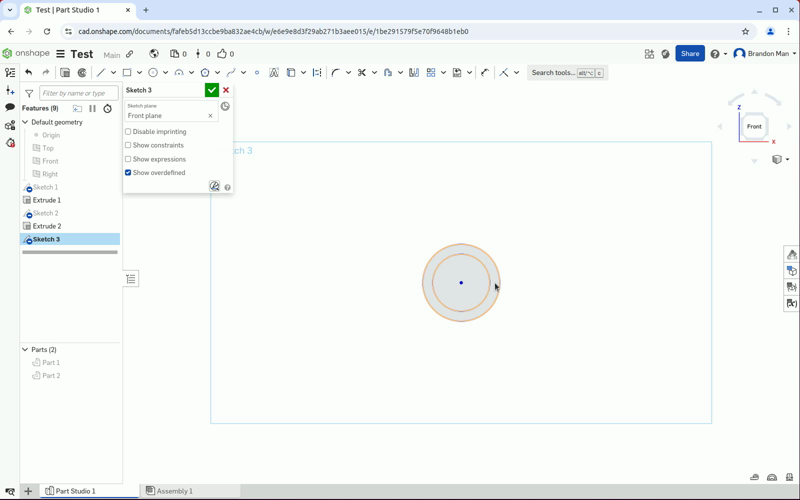
click(495, 282)
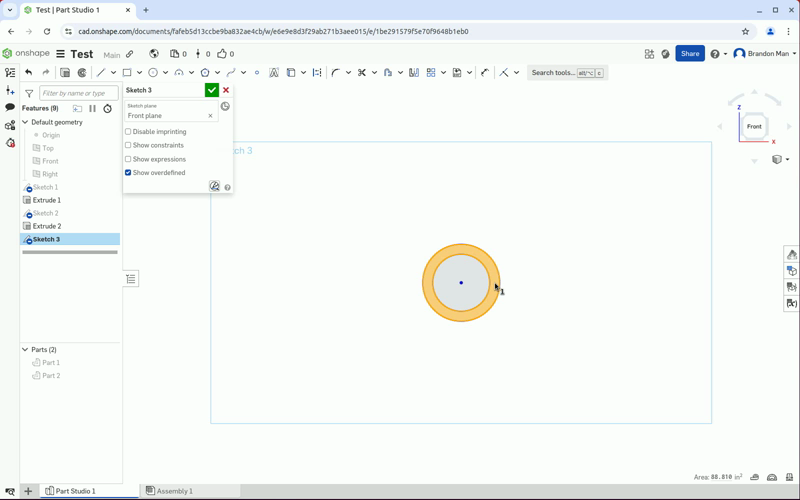
mouse_move(73, 352)
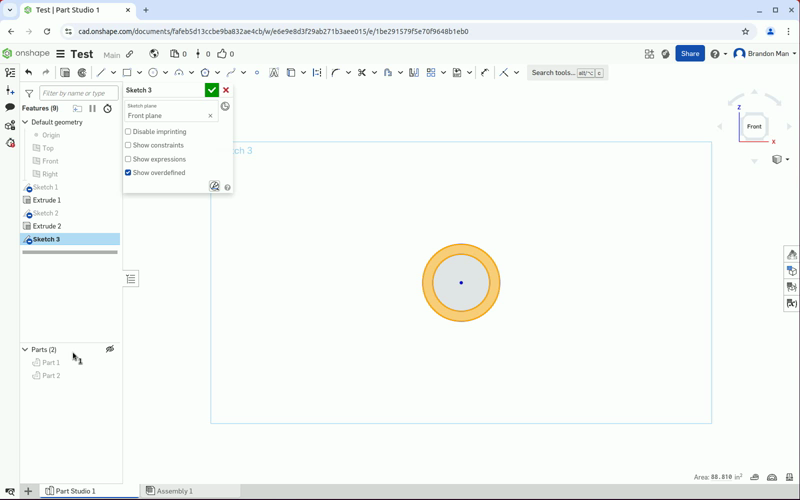
key(shift+y)
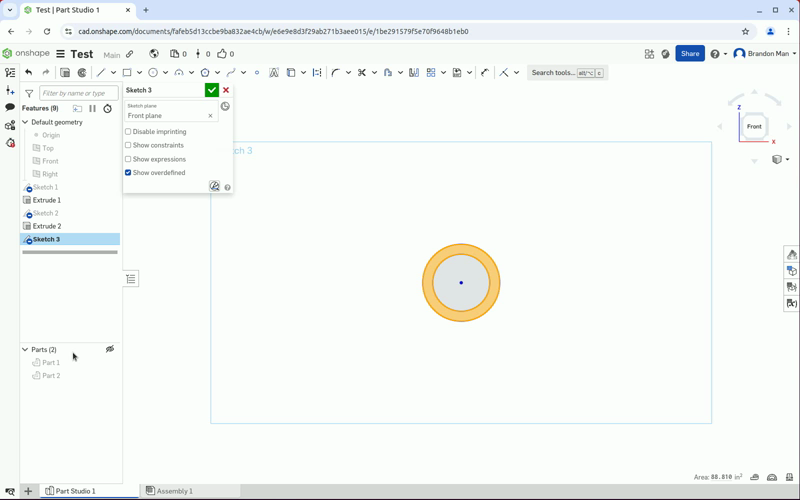
key(shift+e)
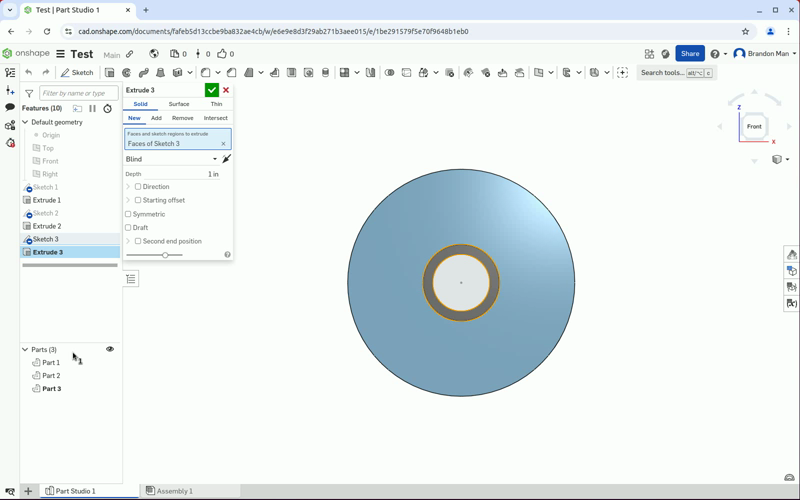
mouse_move(143, 106)
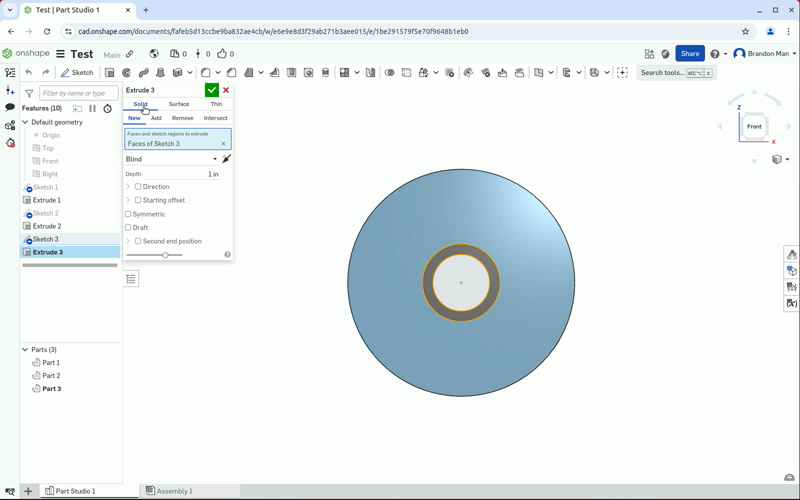
click(143, 106)
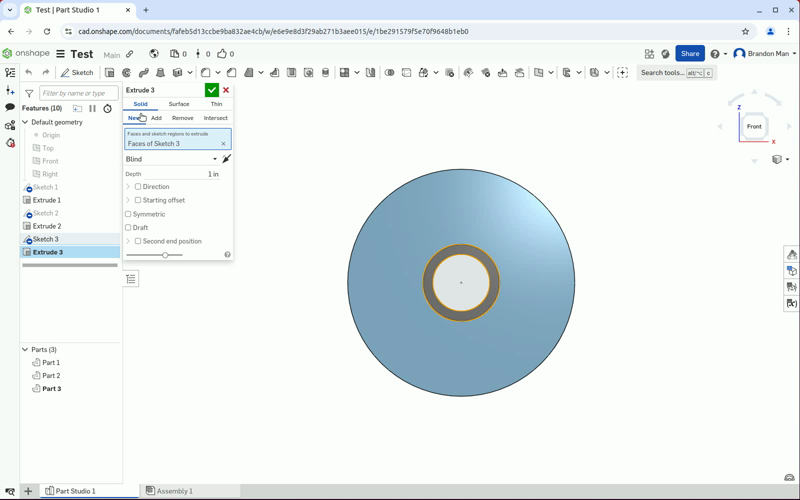
mouse_move(137, 120)
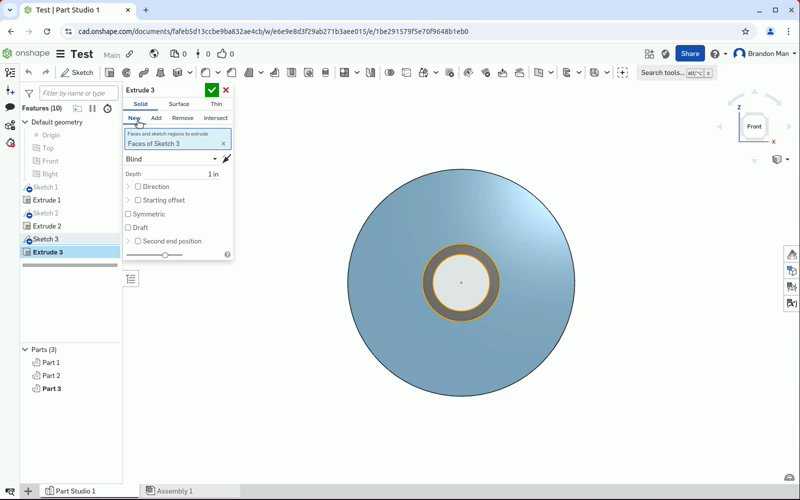
click(137, 120)
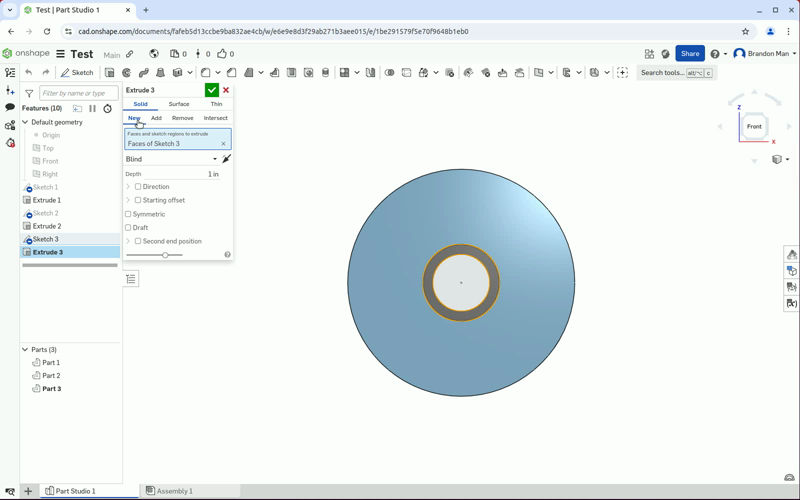
key(tab, 4)
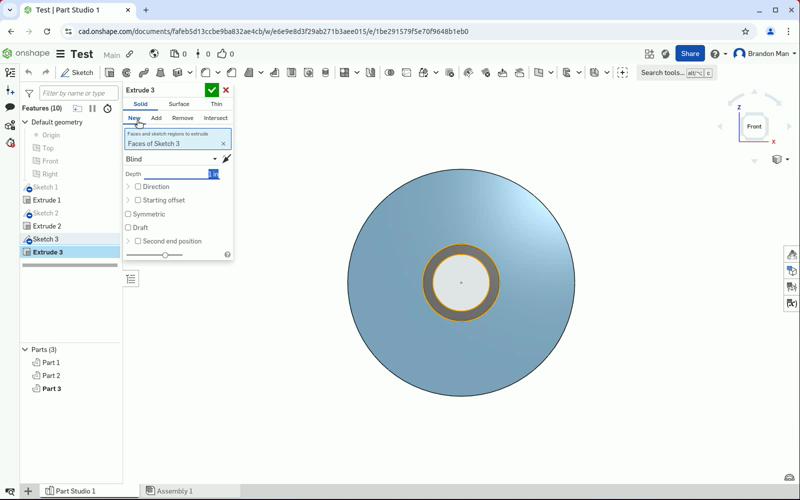
text(5.055)
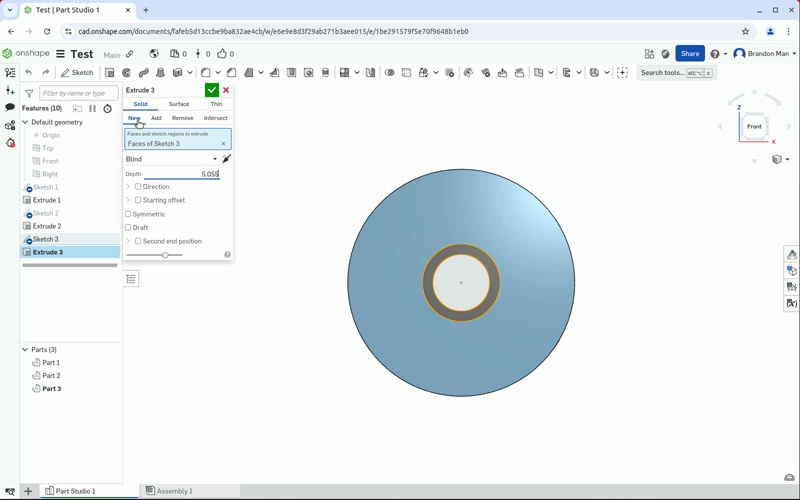
key(enter)
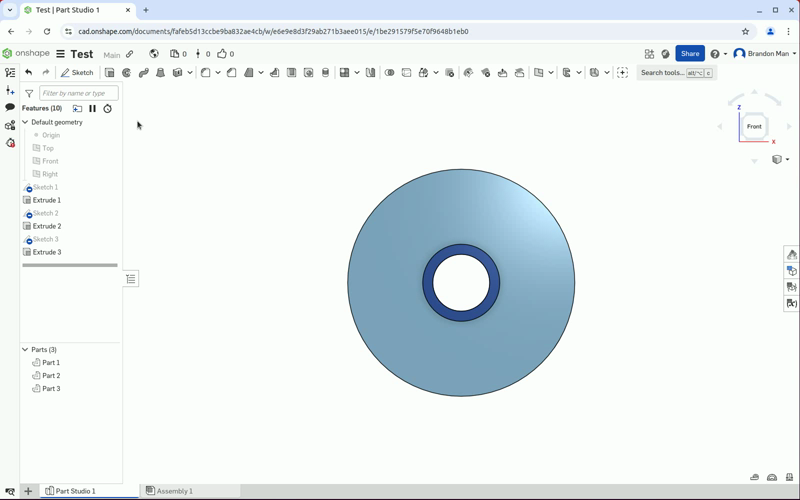
key(shift+h)
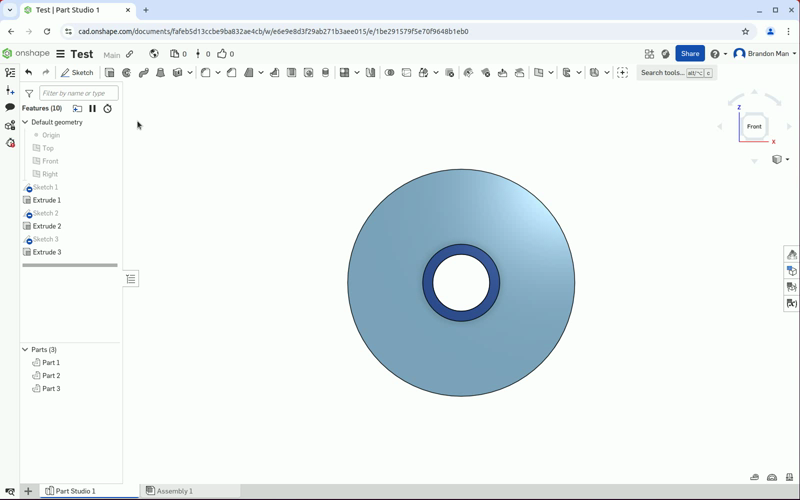
key(shift+h)
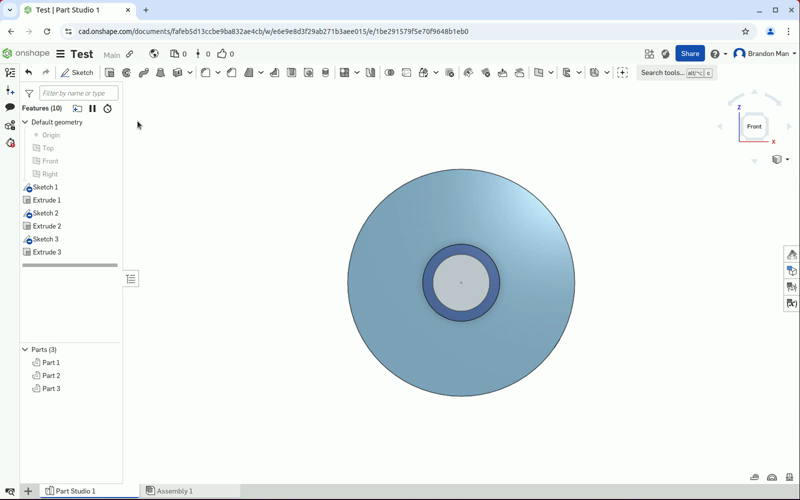
key(shift+7)
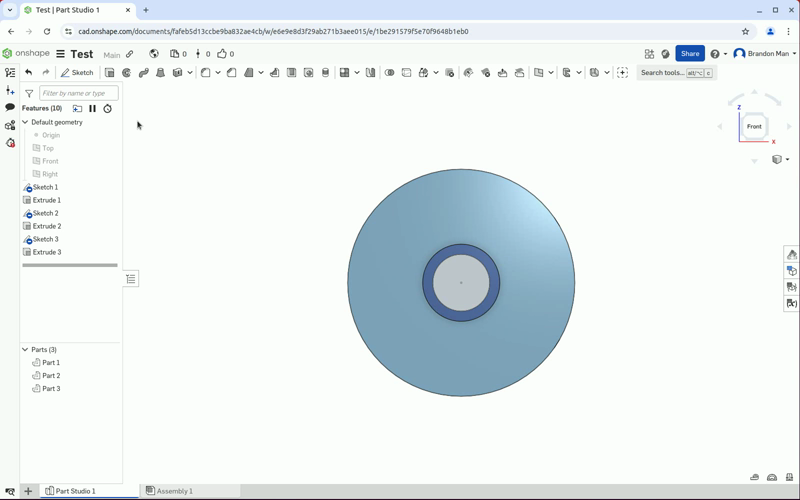
key(left, 2)
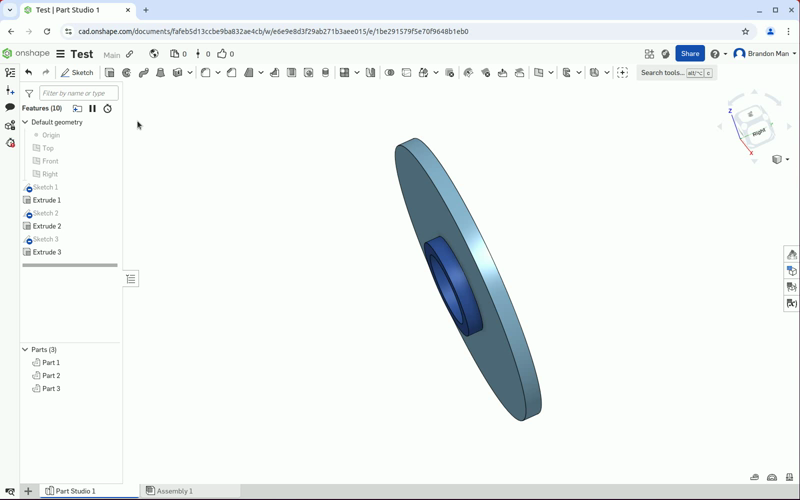
key(down, 2)
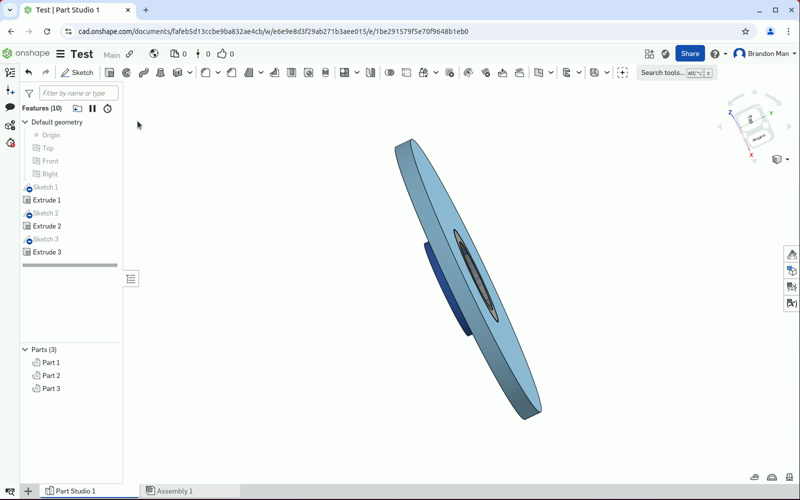
key(up, 2)
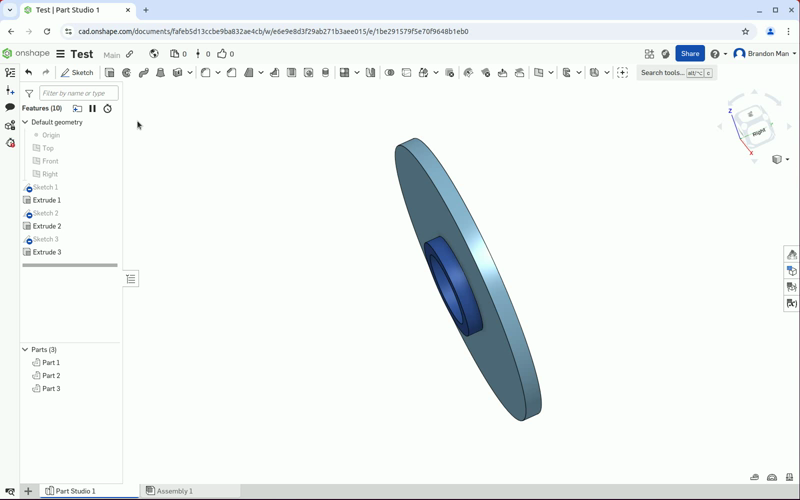
key(right, 2)
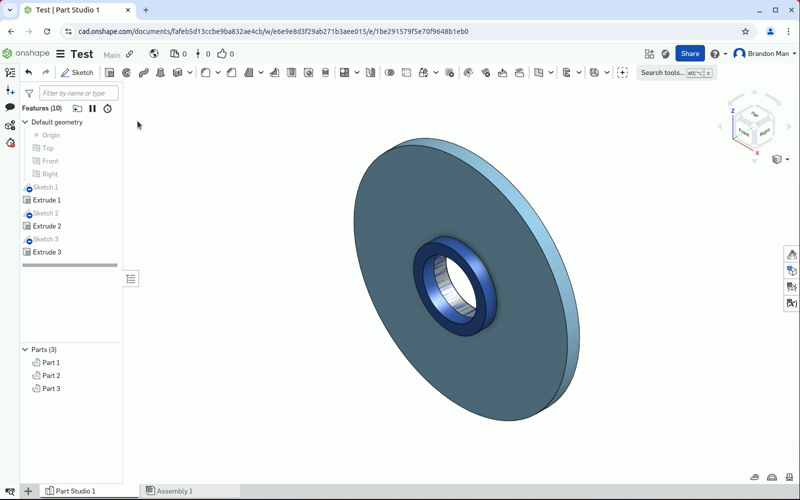
mouse_move(73, 189)
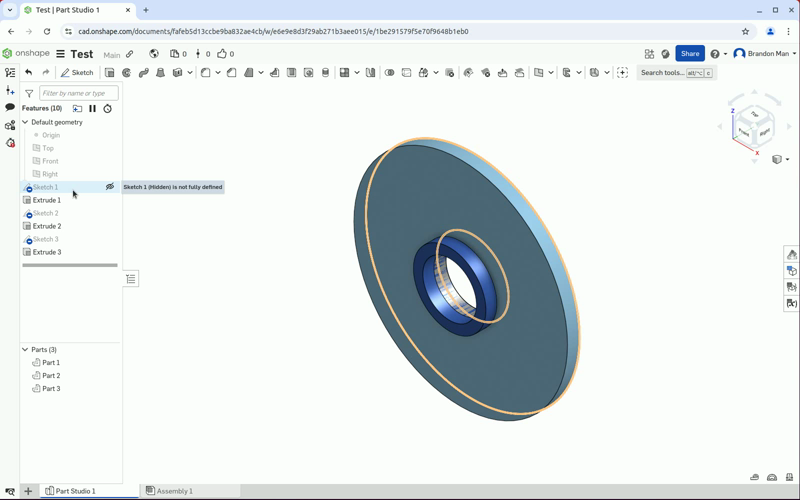
click(73, 189)